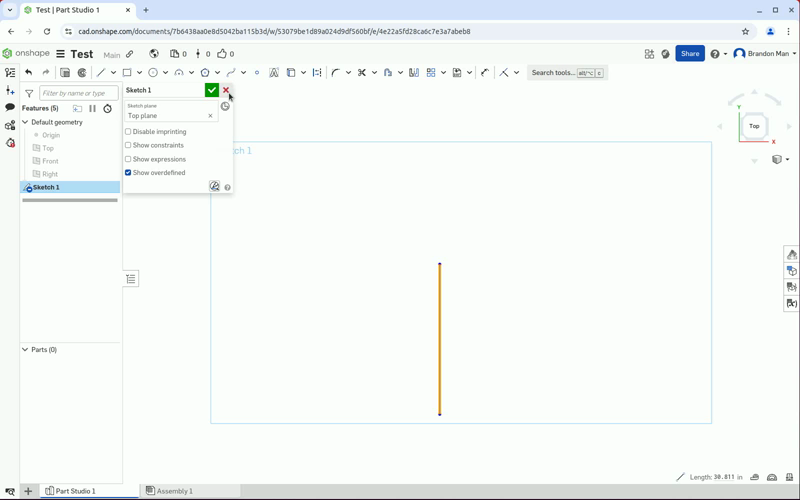
key(shift+h)
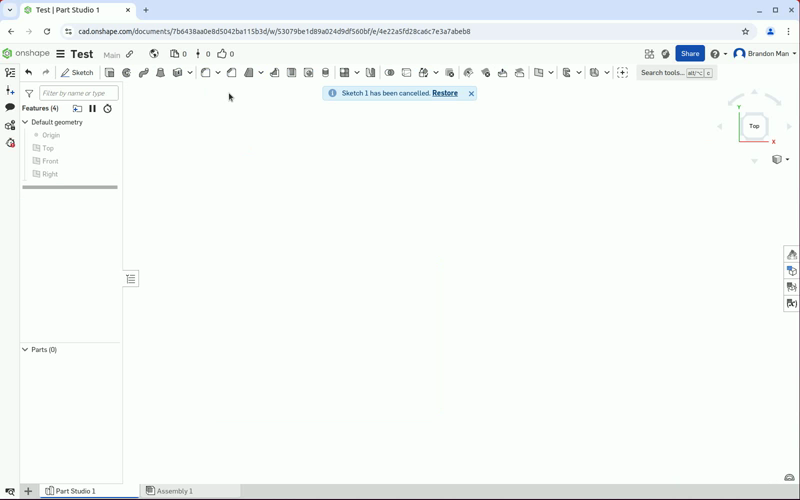
key(shift+s)
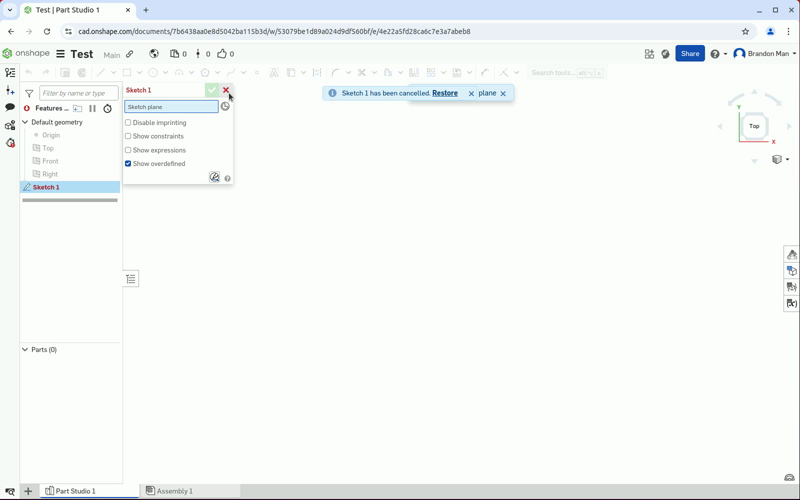
mouse_move(73, 150)
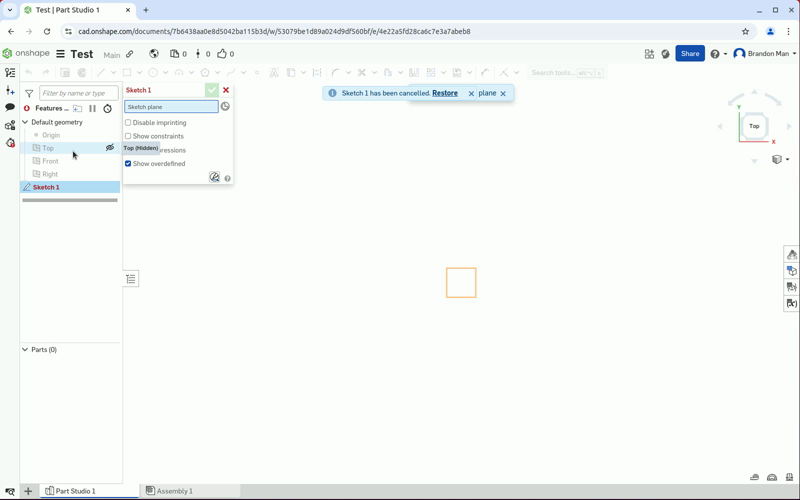
click(73, 150)
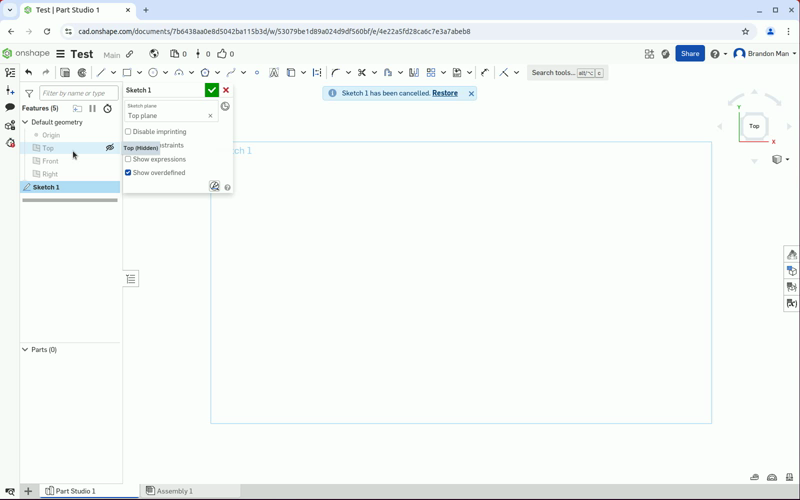
mouse_move(73, 352)
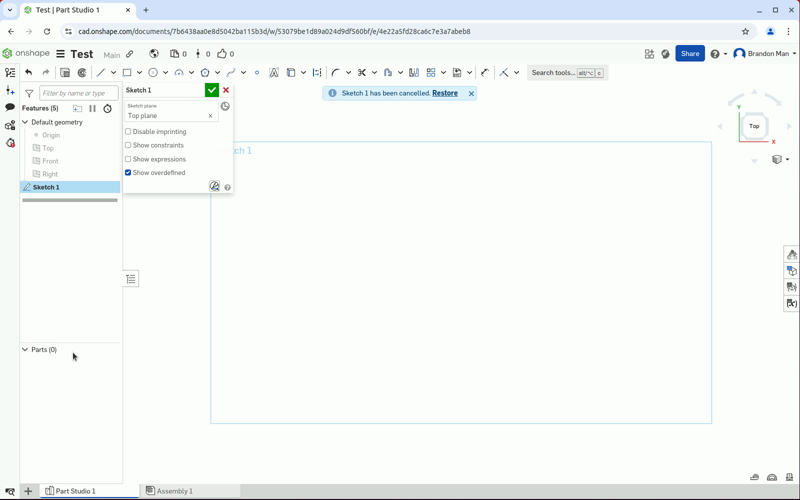
key(y)
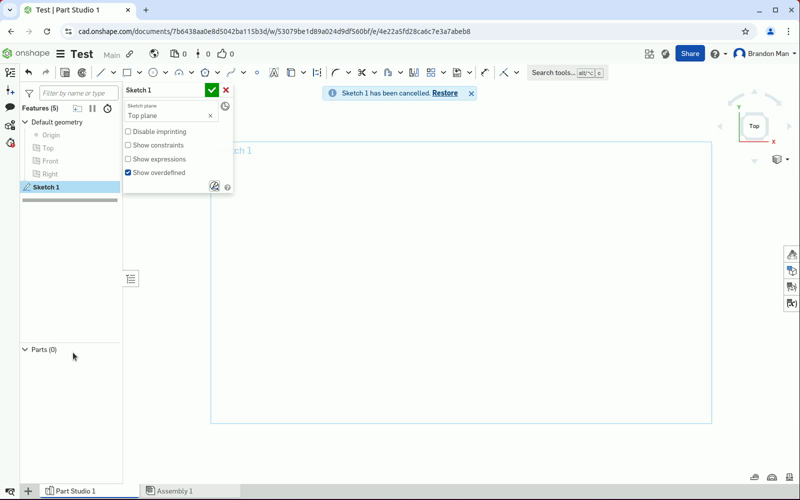
key(l)
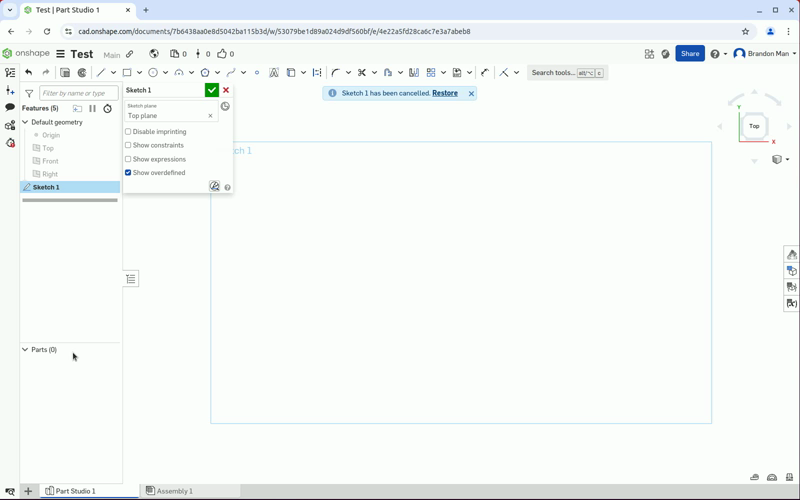
key_down(shift)
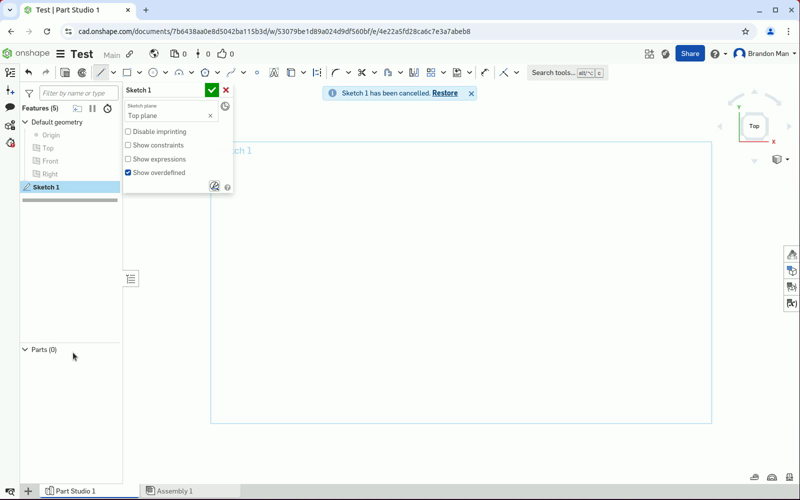
mouse_move(538, 299)
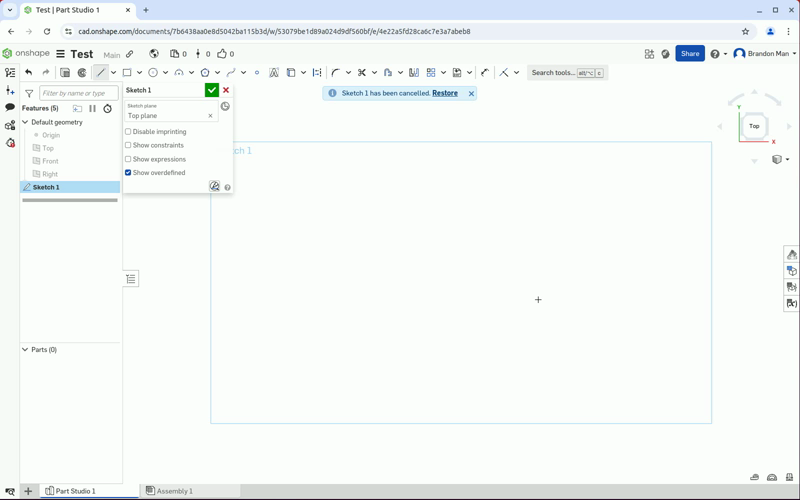
click(538, 299)
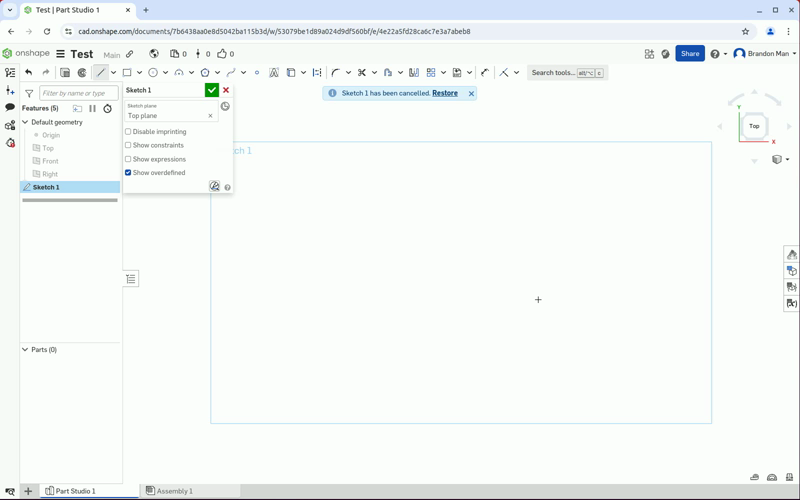
key_up(shift)
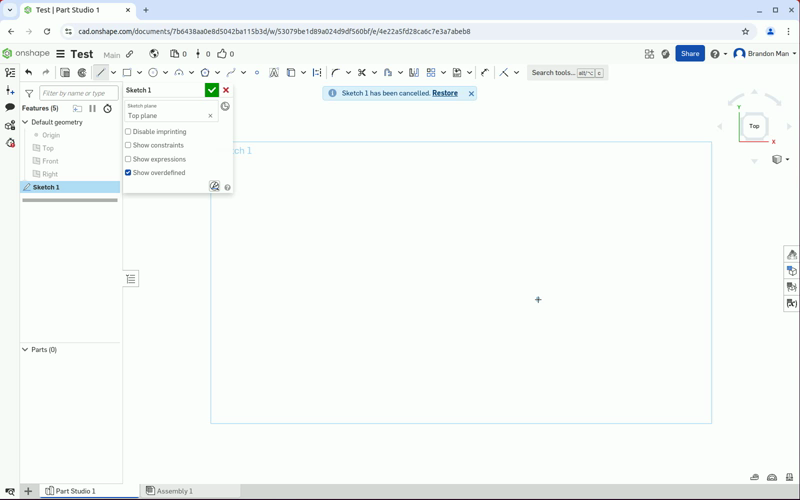
key_down(shift)
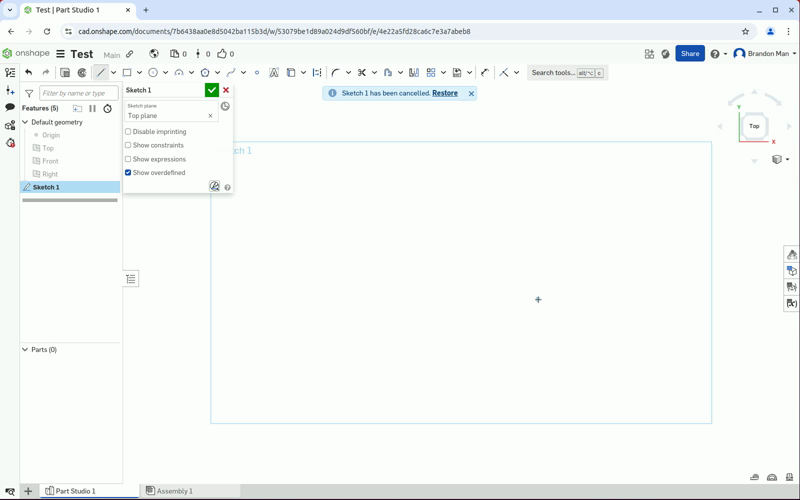
mouse_move(568, 299)
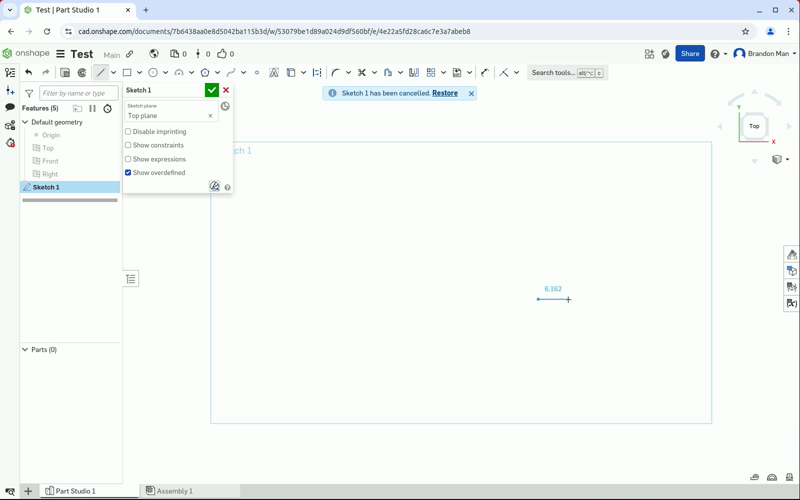
mouse_move(574, 299)
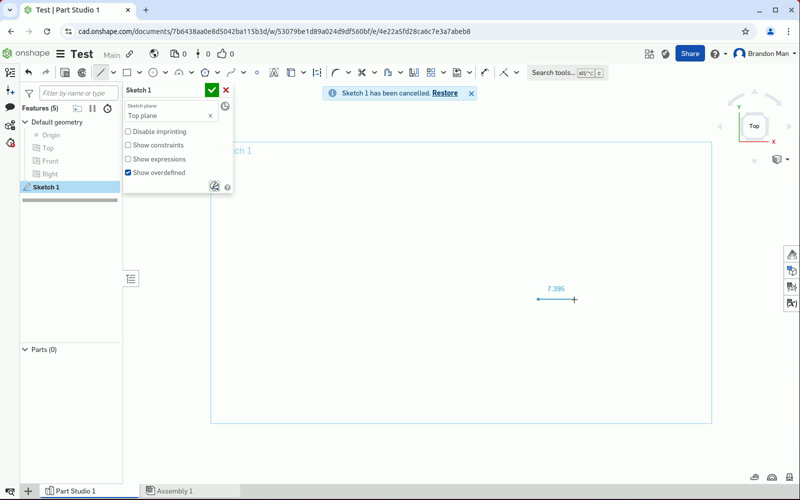
click(574, 299)
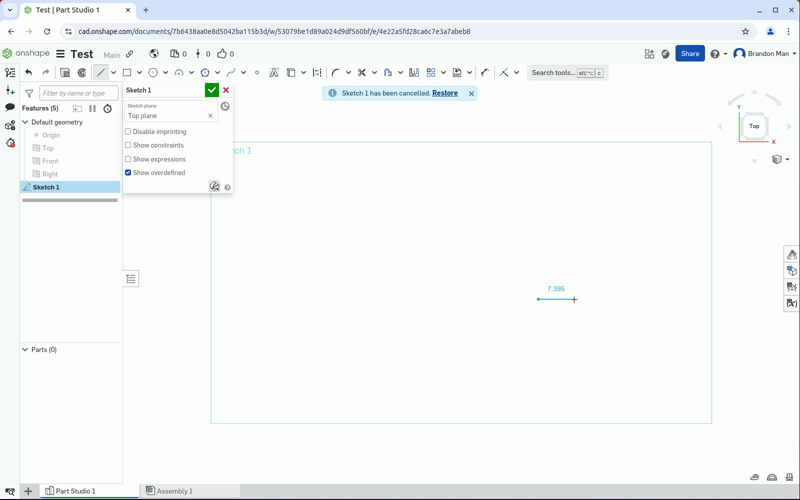
key_up(shift)
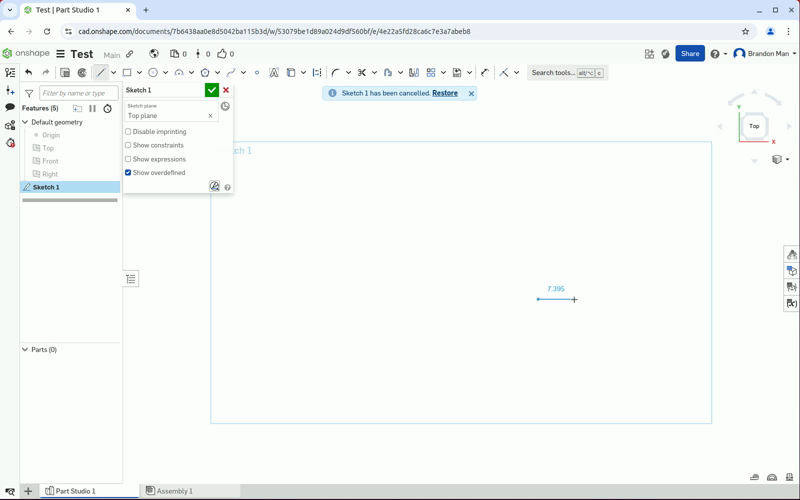
key_down(shift)
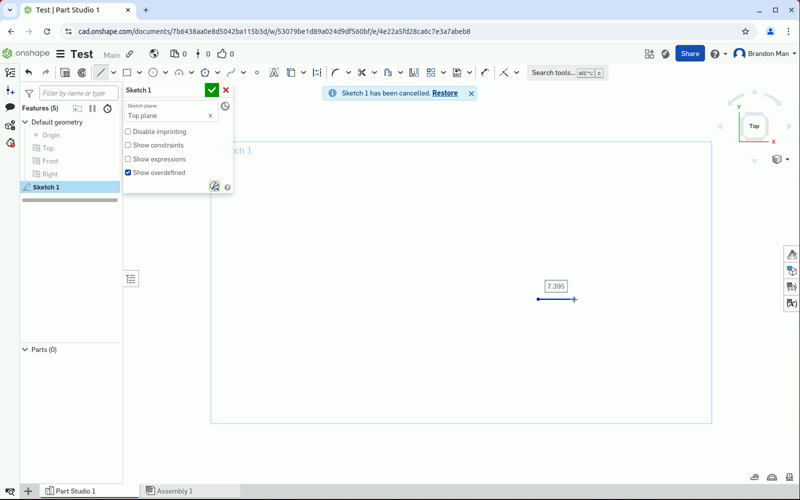
mouse_move(589, 299)
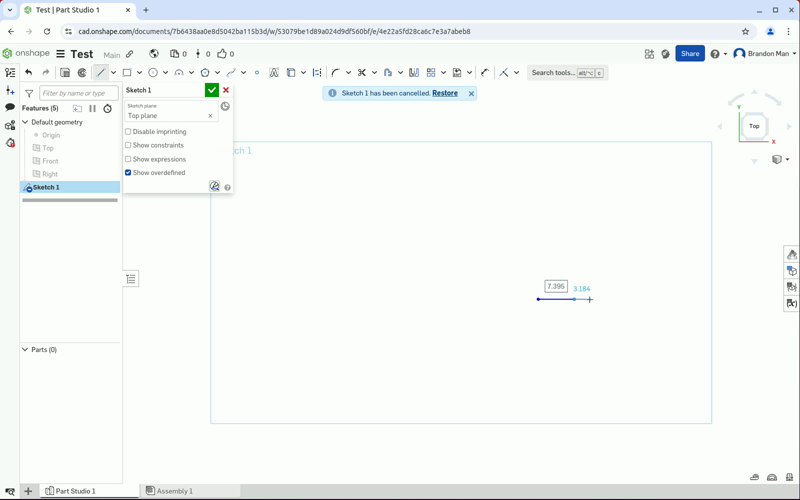
mouse_move(574, 277)
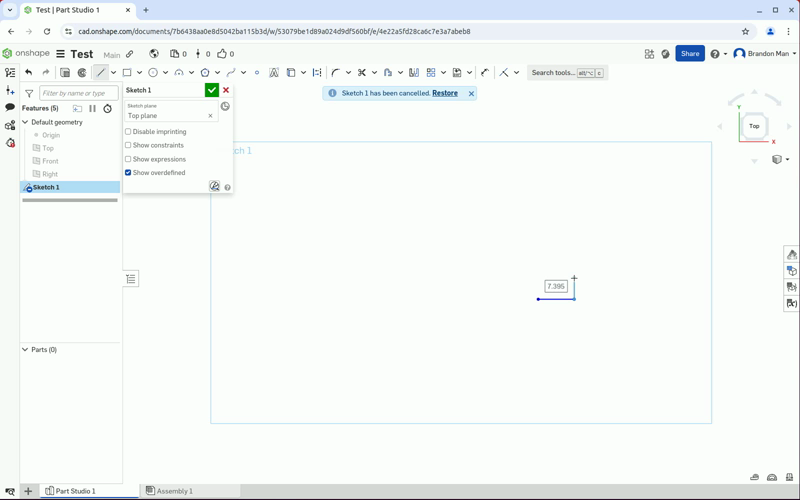
click(574, 277)
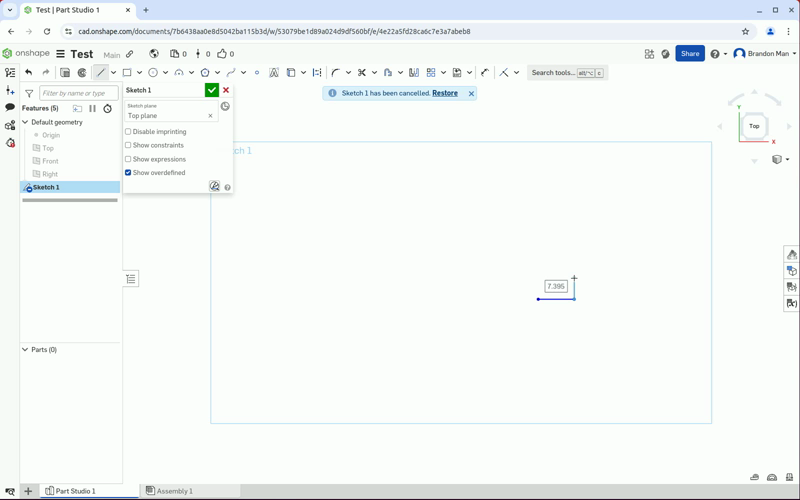
key_up(shift)
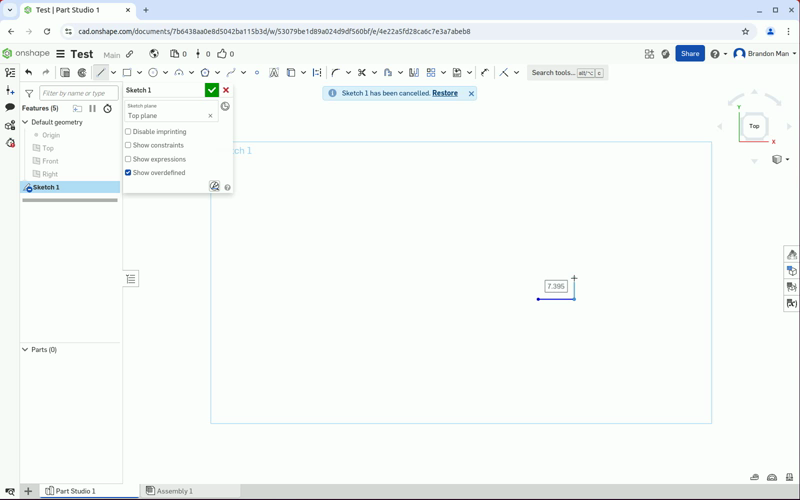
key_down(shift)
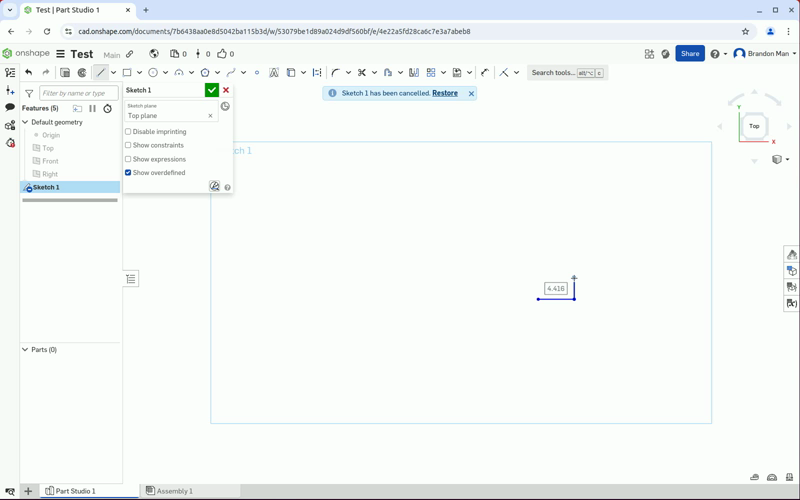
mouse_move(589, 277)
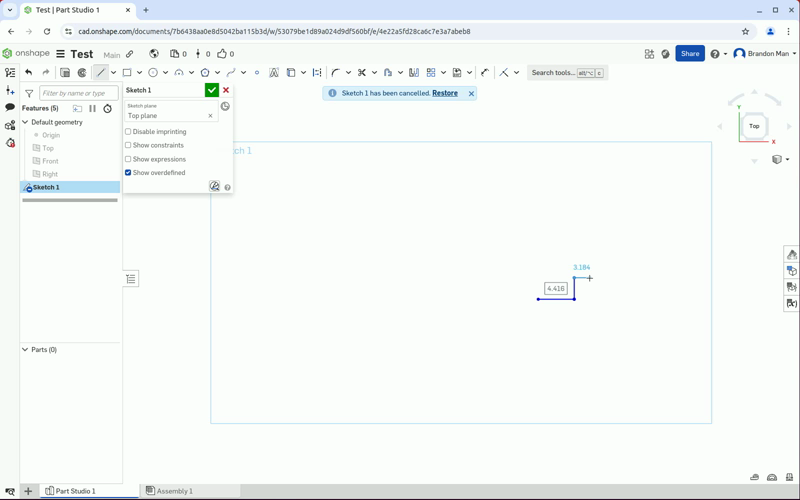
mouse_move(538, 277)
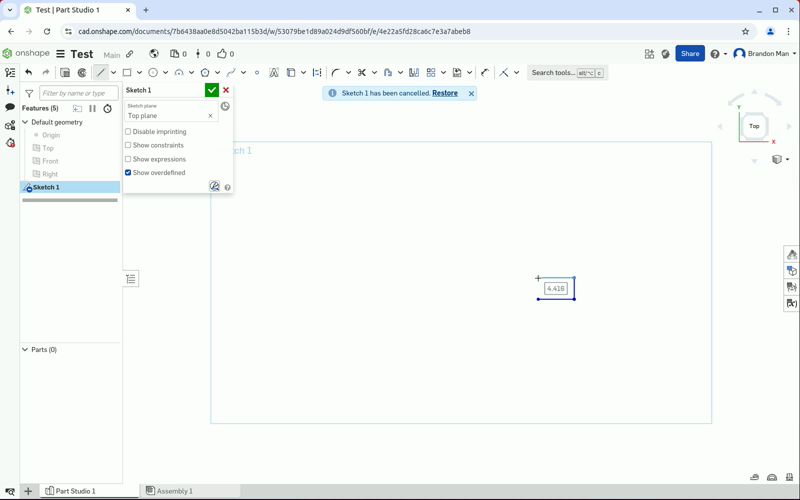
click(538, 277)
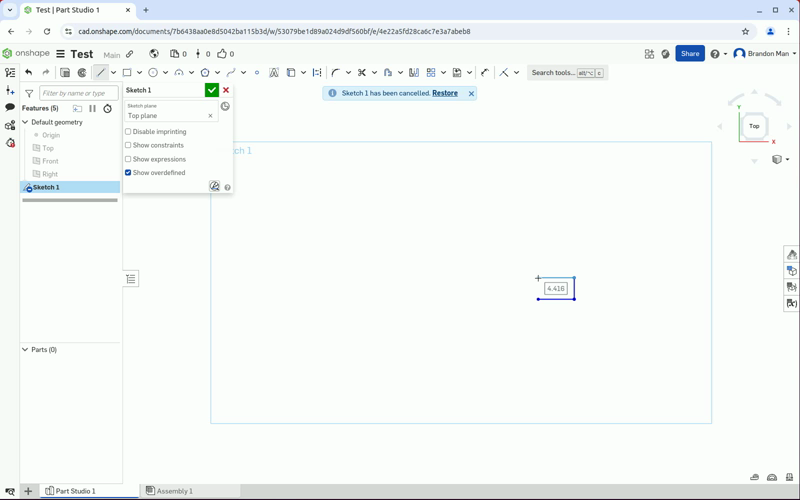
key_up(shift)
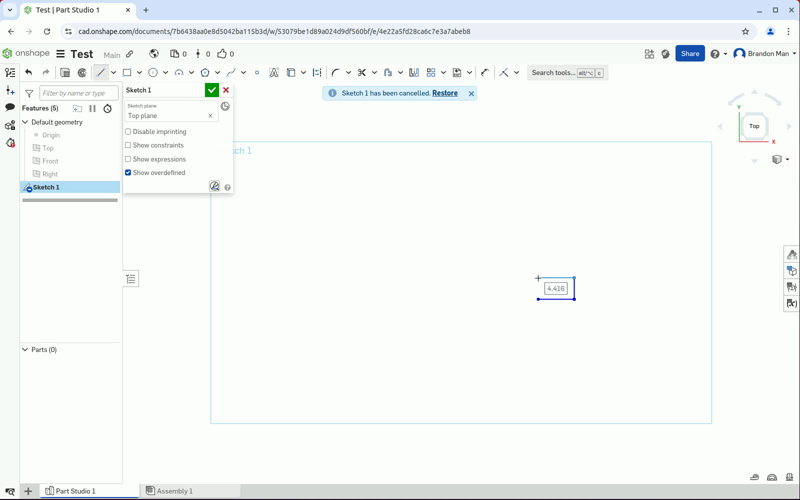
mouse_move(568, 277)
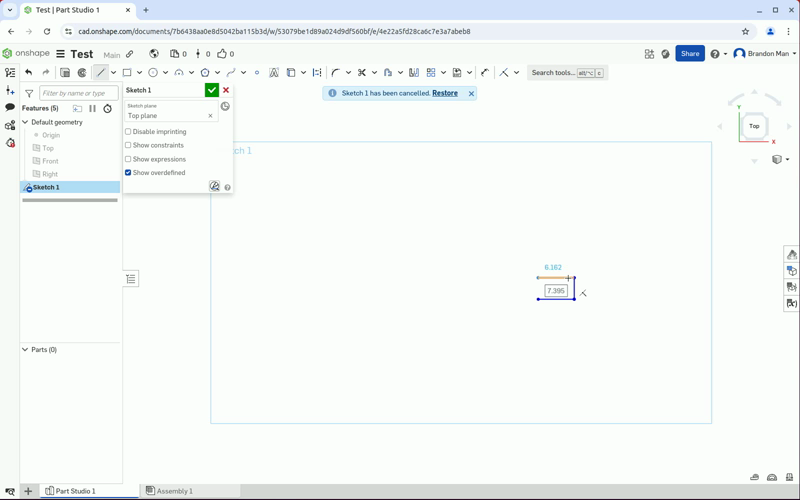
key_down(shift)
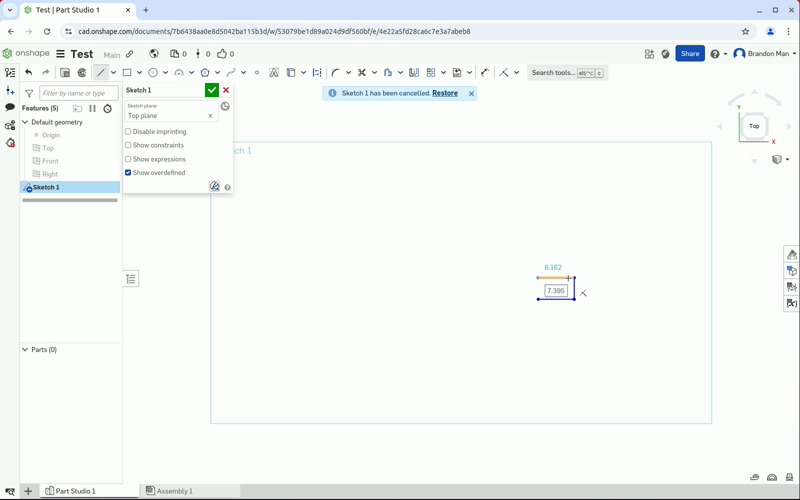
mouse_move(538, 299)
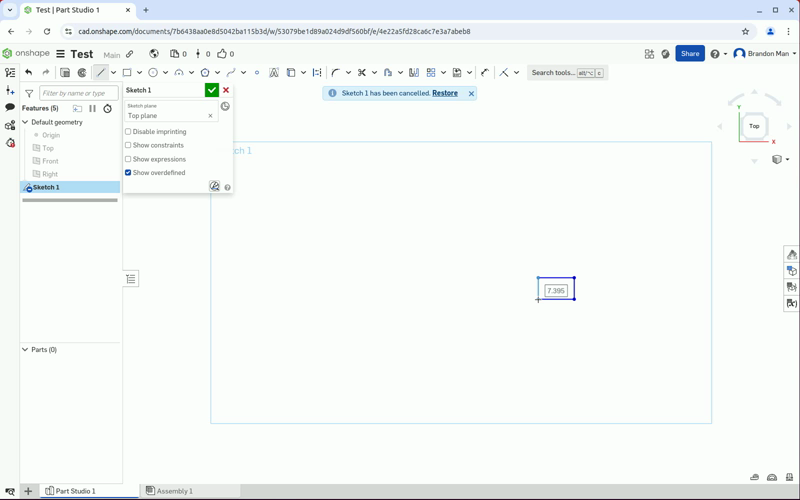
key_up(shift)
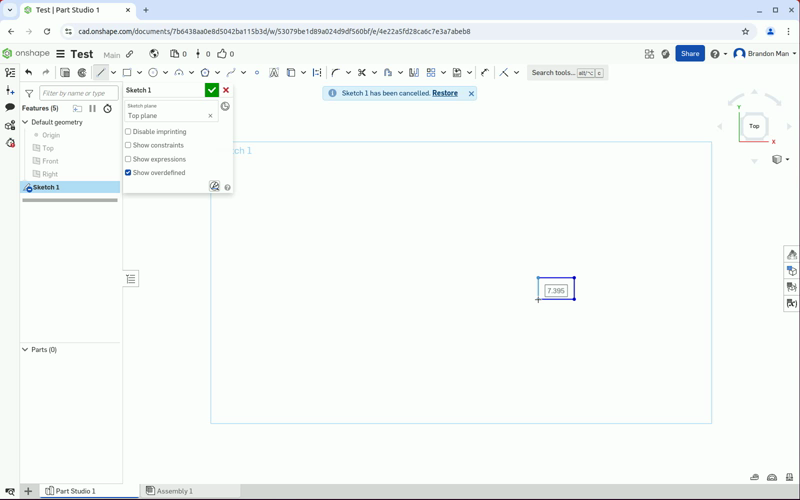
click(538, 299)
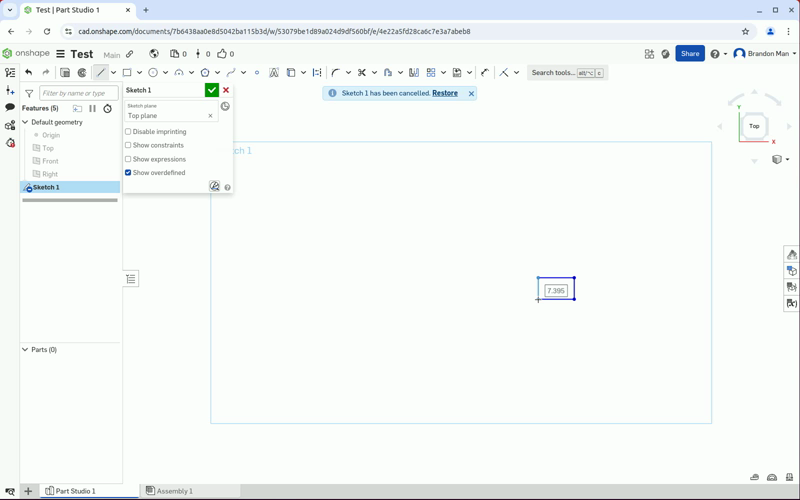
key(esc)
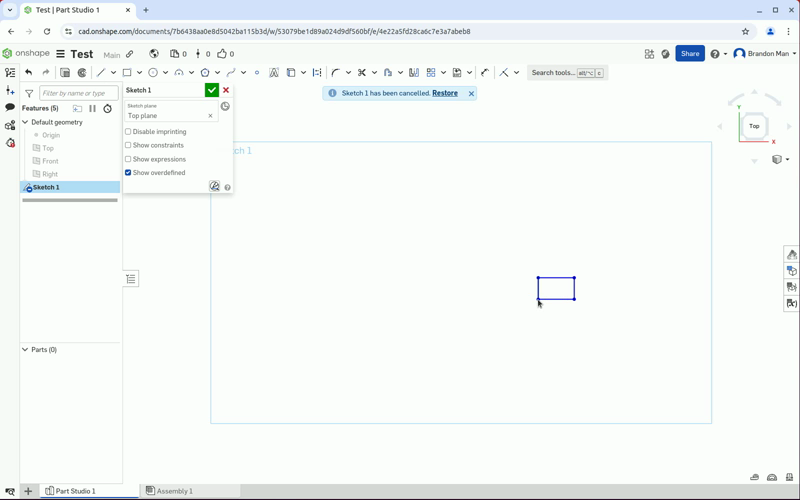
mouse_move(551, 282)
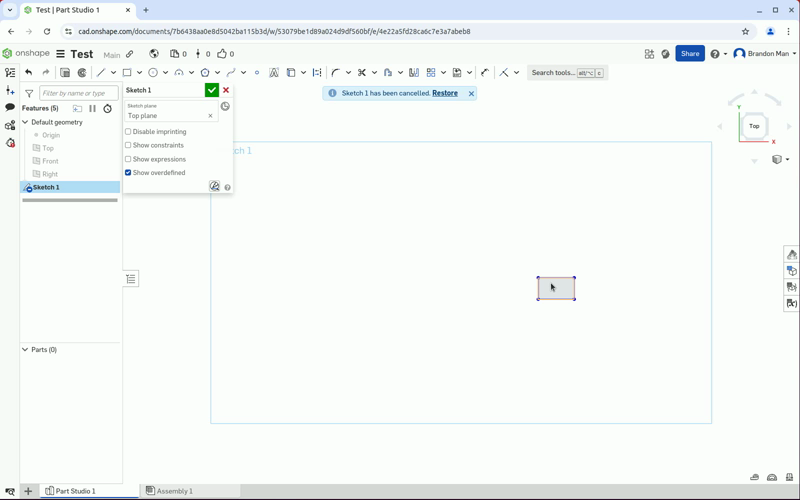
scroll(6)
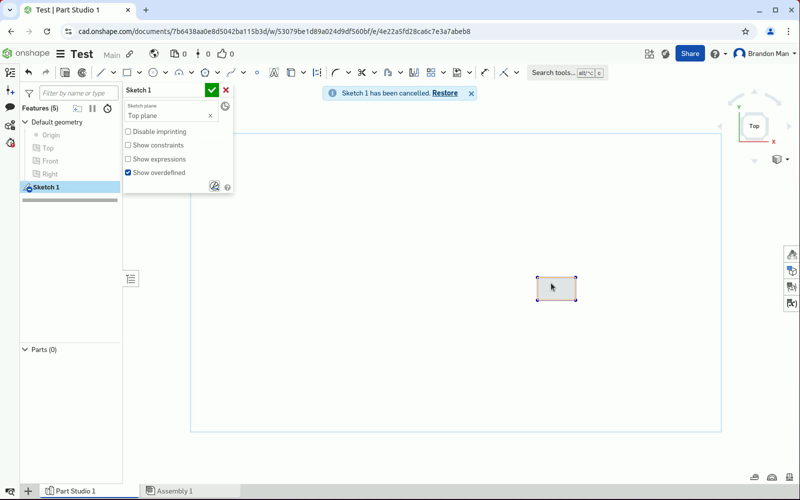
scroll(6)
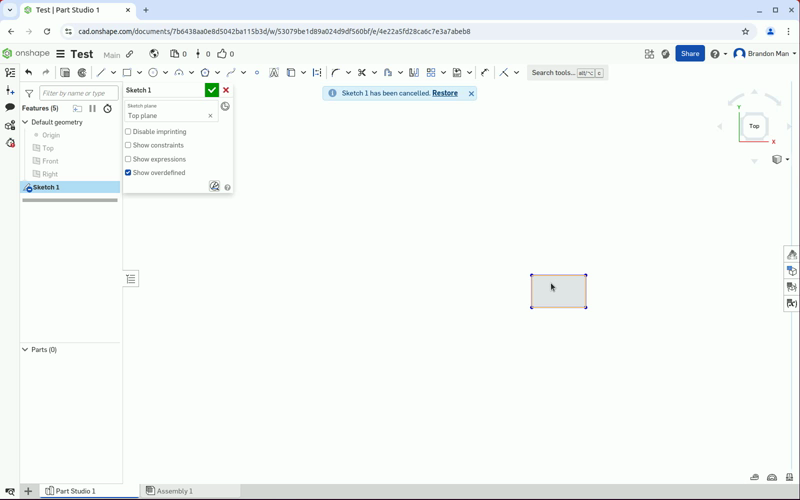
scroll(6)
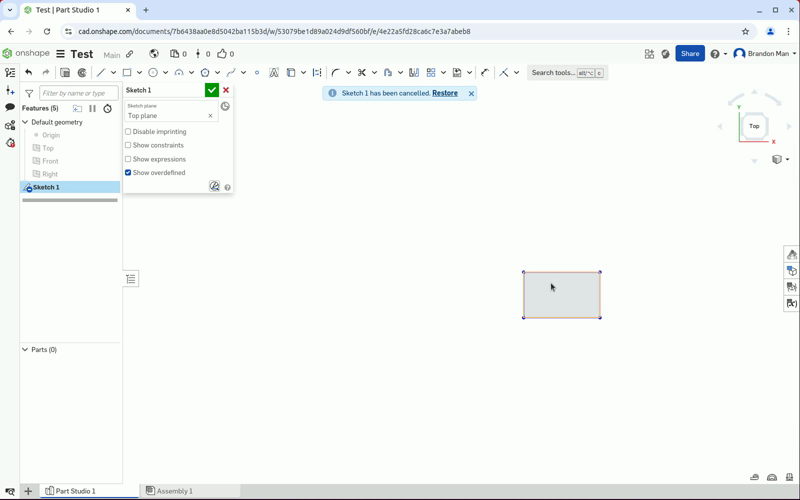
scroll(6)
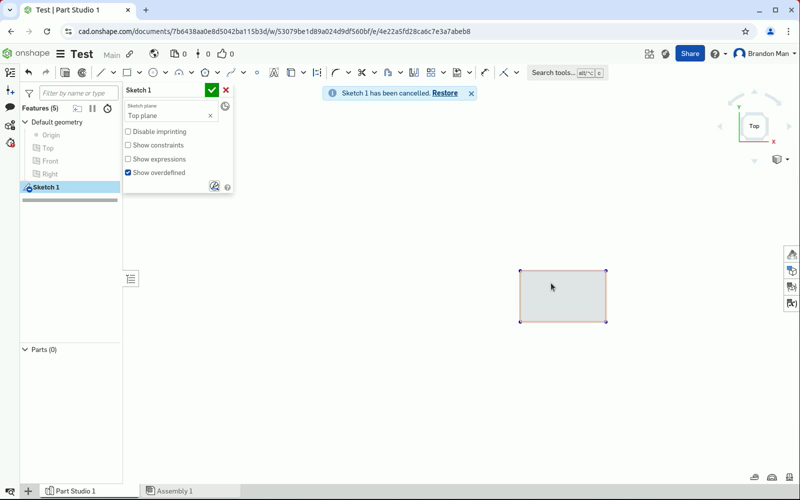
scroll(6)
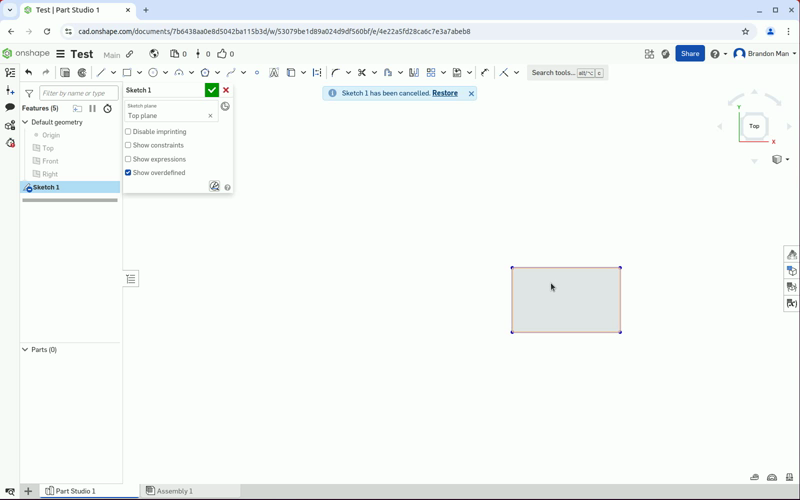
scroll(6)
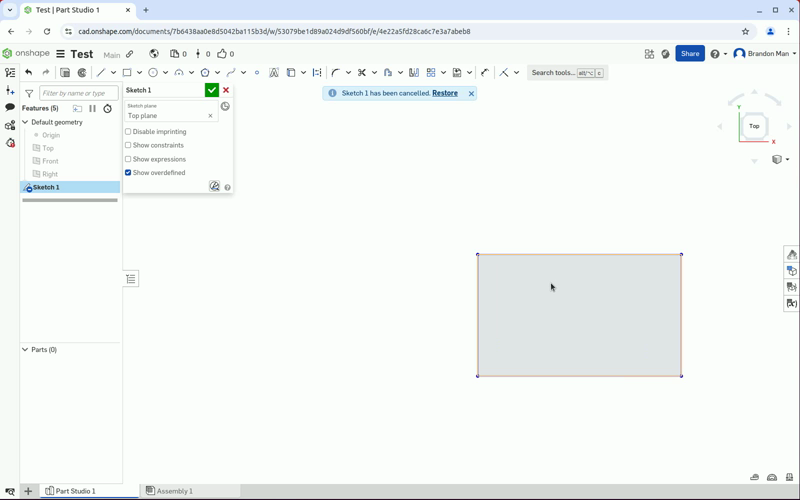
scroll(6)
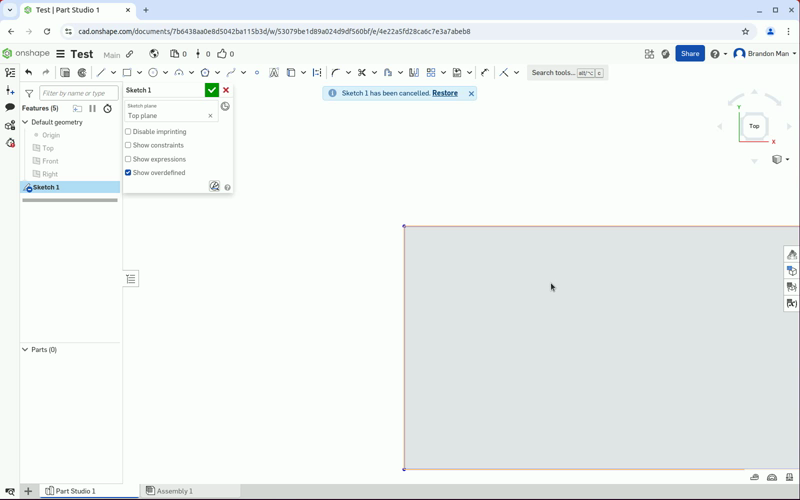
click(551, 282)
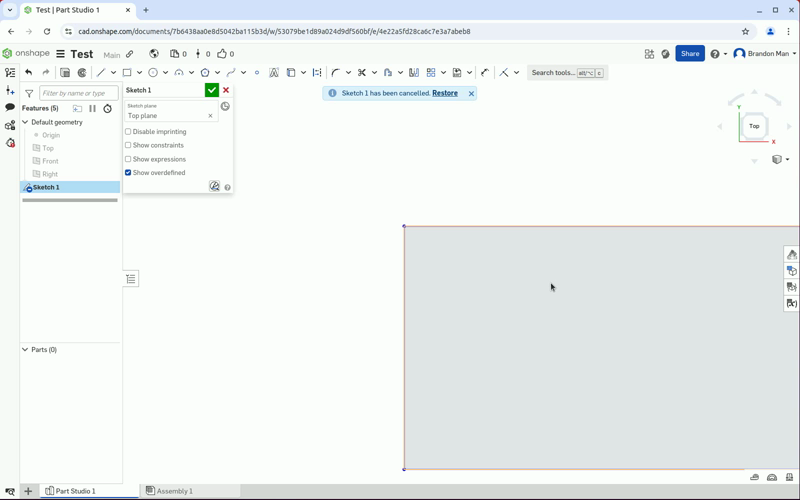
scroll(-6)
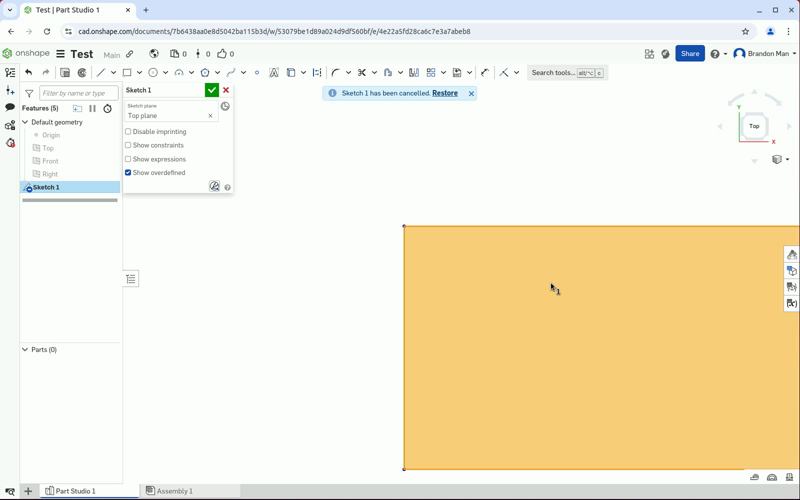
scroll(-6)
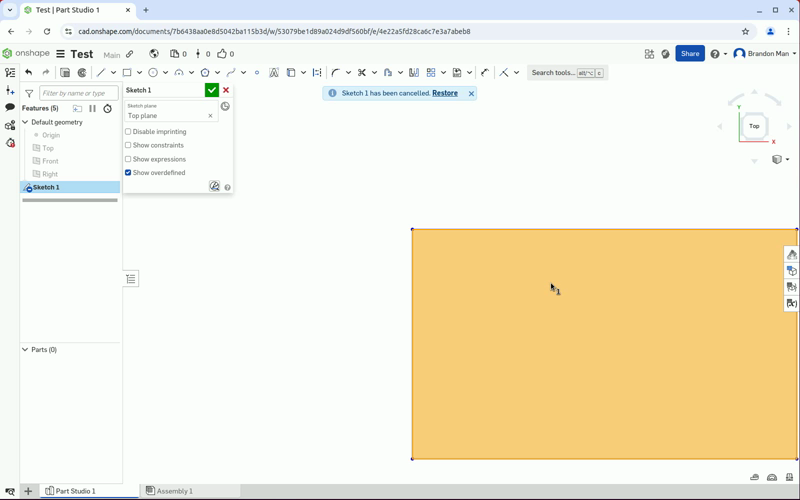
scroll(-6)
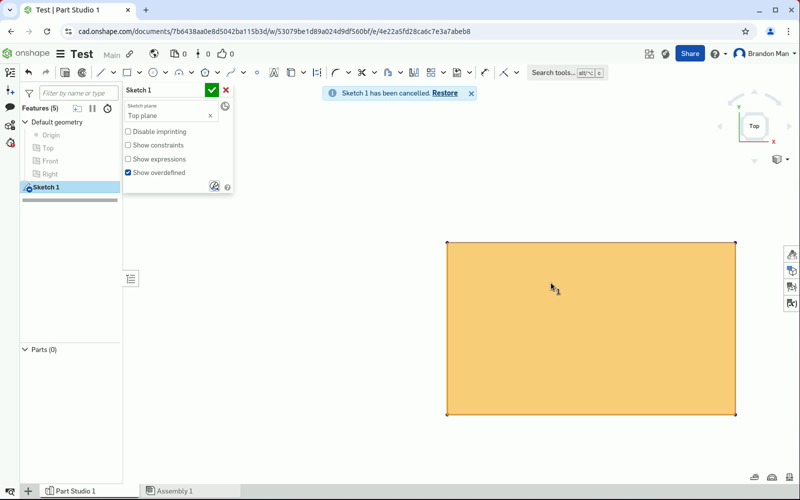
scroll(-6)
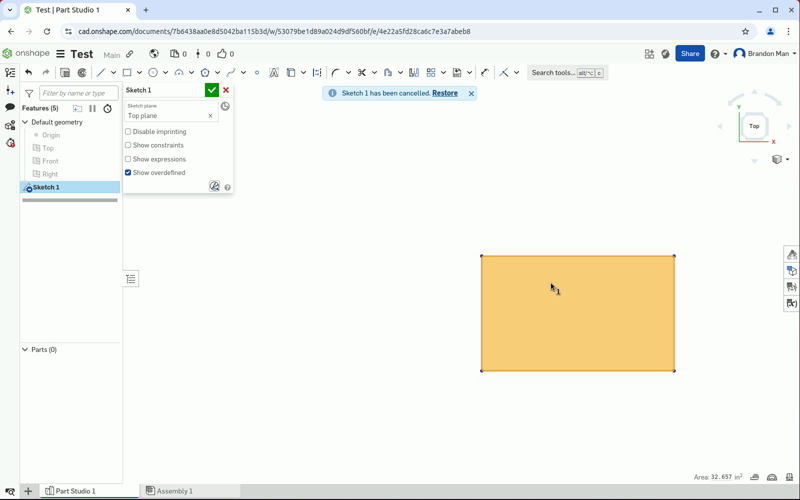
scroll(-6)
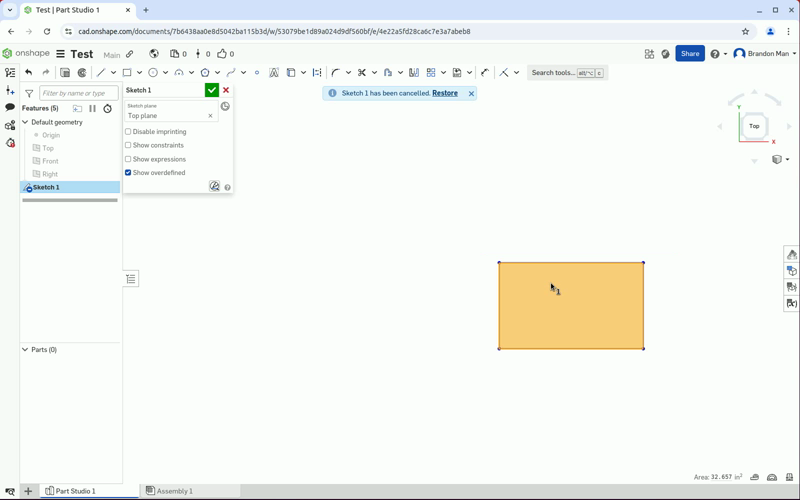
scroll(-6)
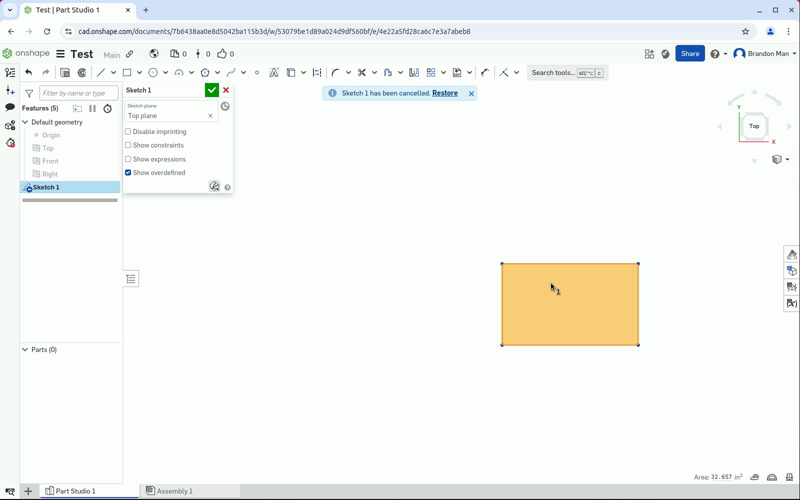
scroll(-6)
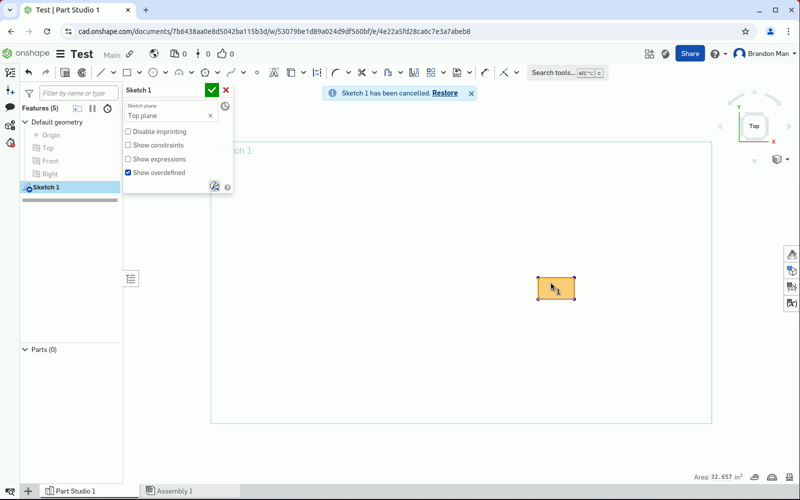
mouse_move(73, 352)
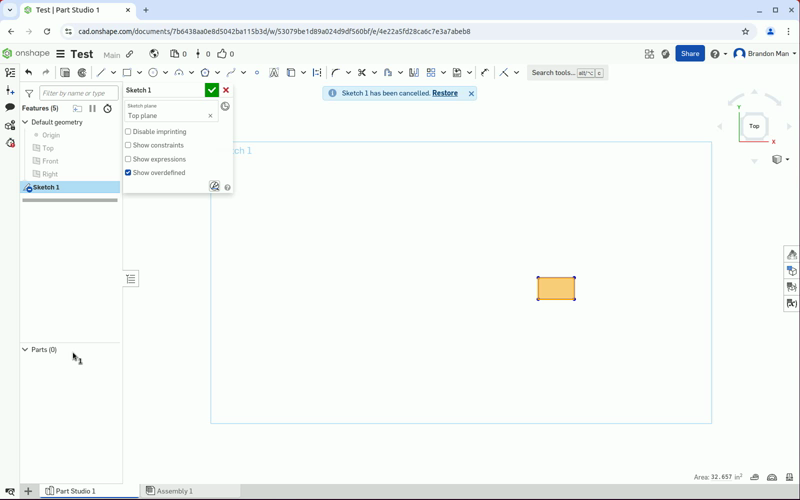
key(shift+y)
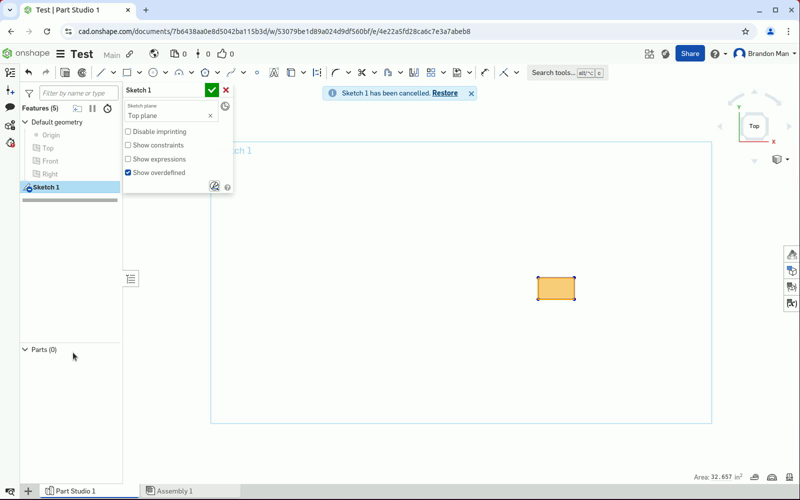
key(shift+e)
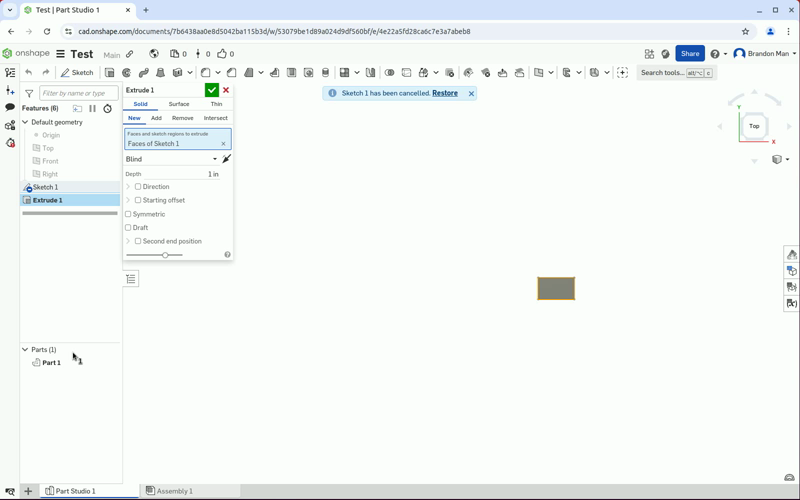
mouse_move(143, 106)
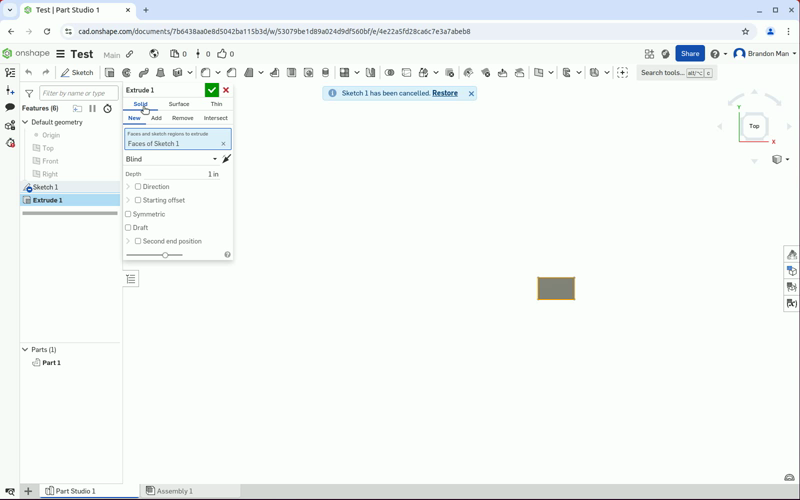
click(143, 106)
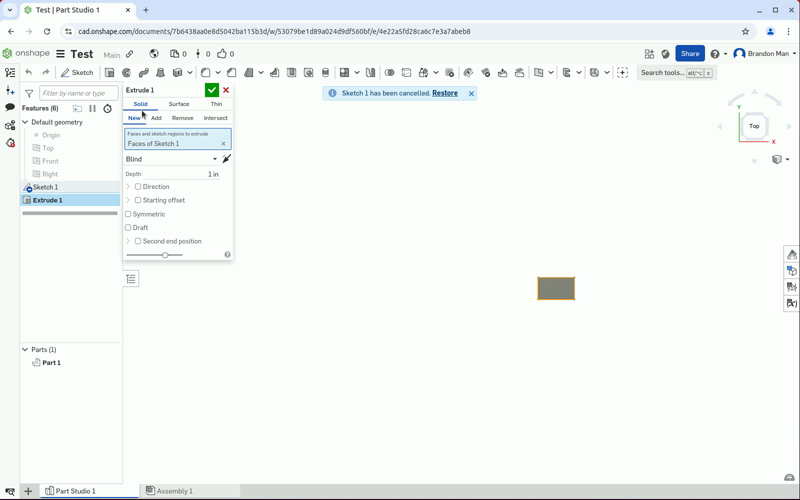
mouse_move(137, 120)
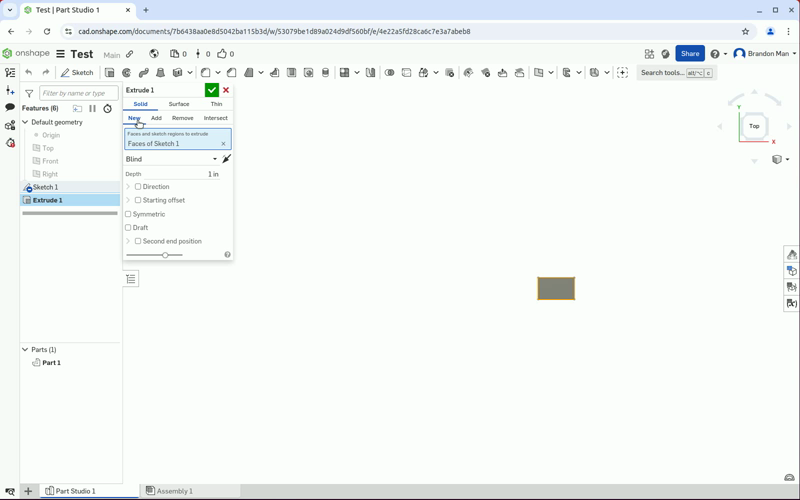
click(137, 120)
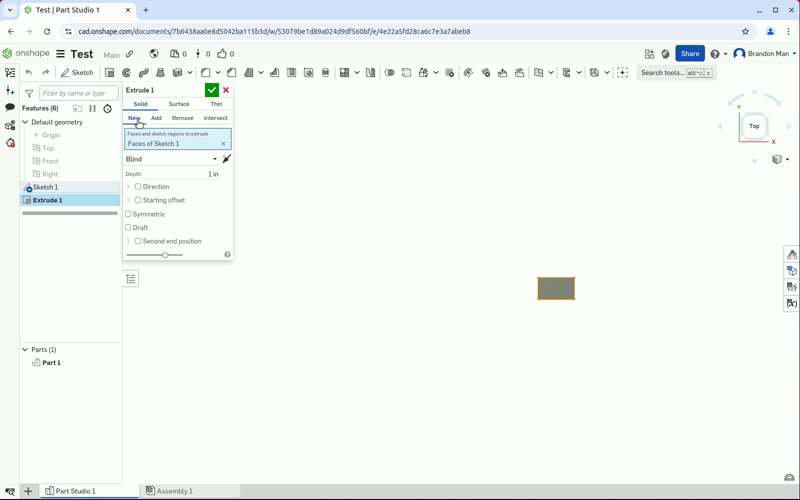
key(tab, 4)
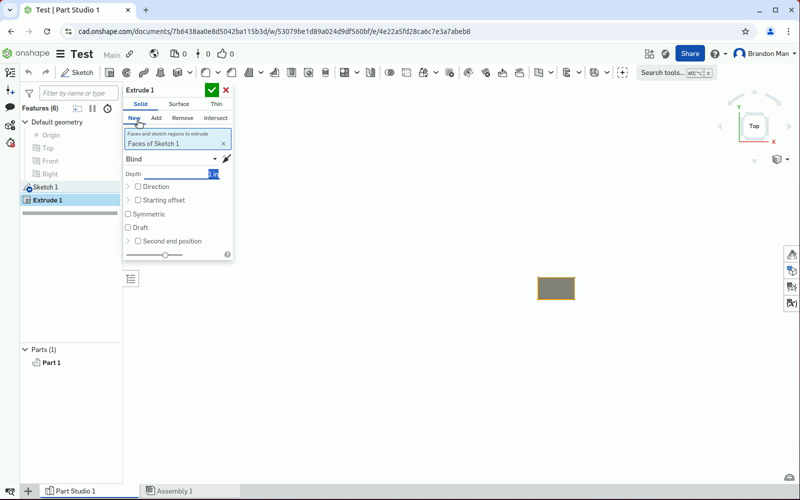
text(8.666)
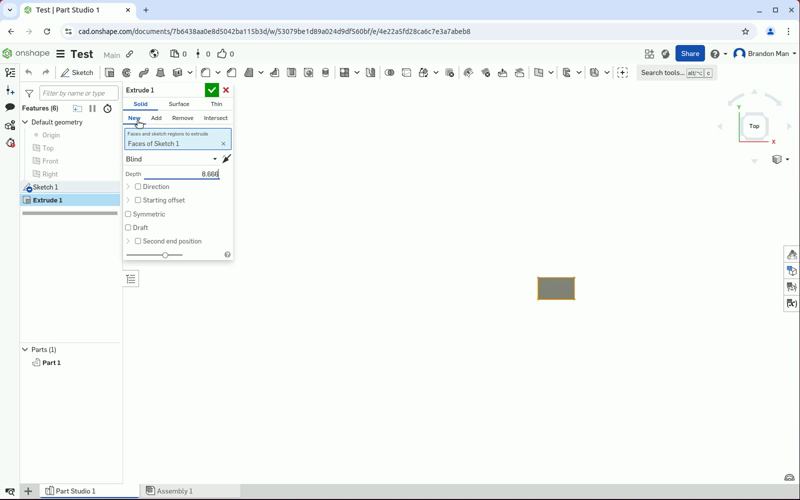
key(enter)
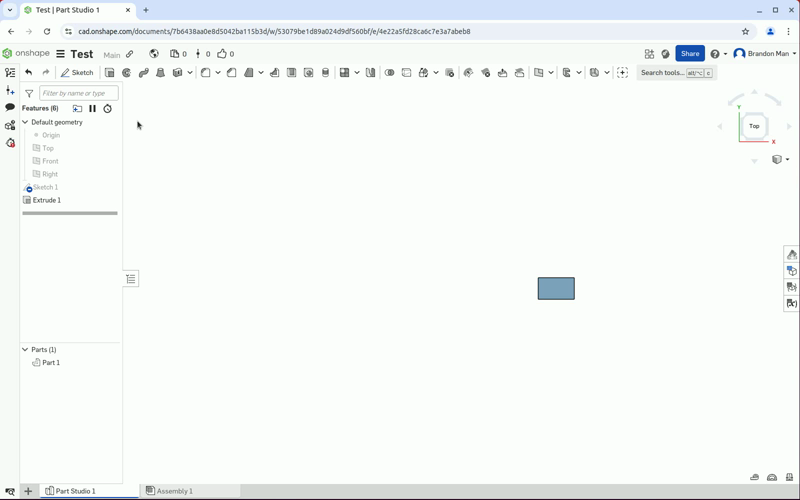
key(shift+h)
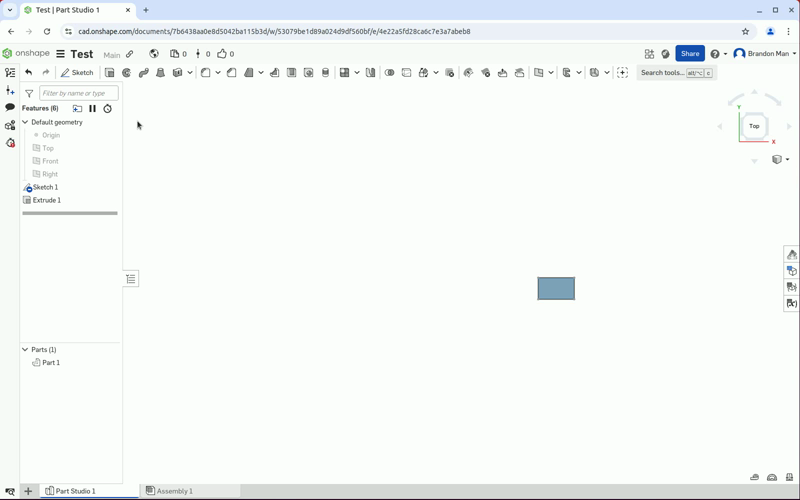
key(shift+h)
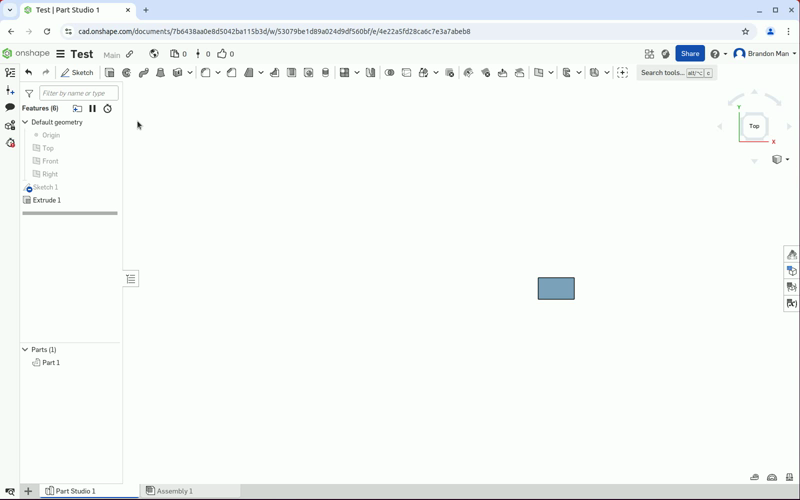
mouse_move(73, 189)
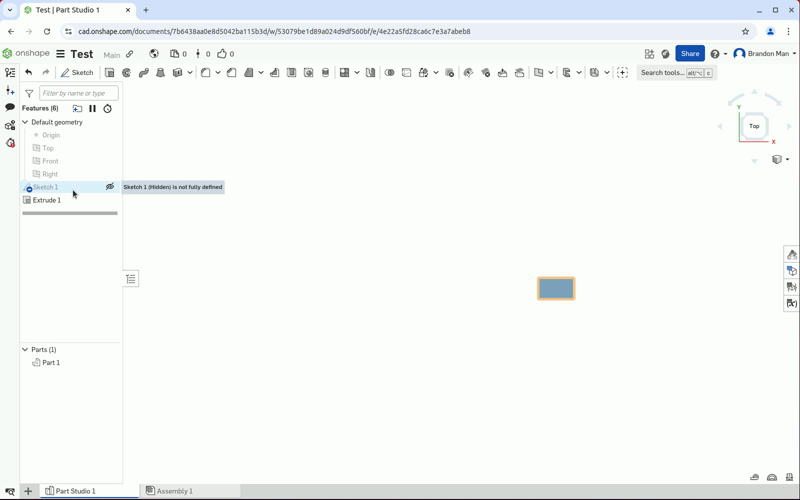
click(73, 189)
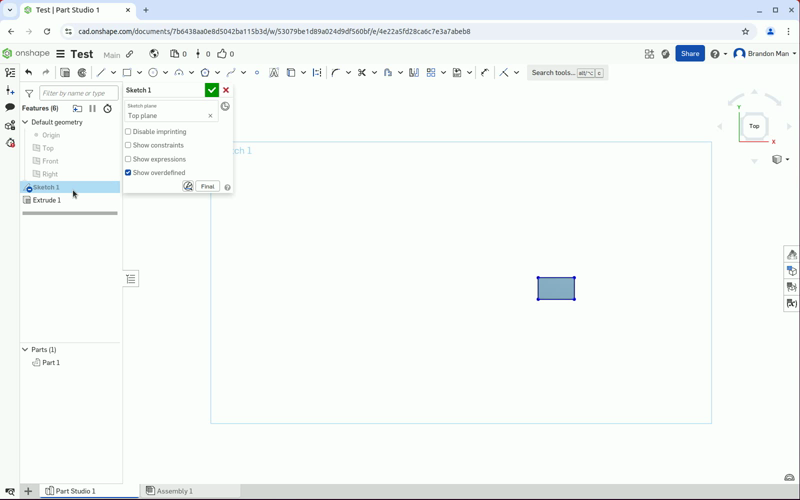
mouse_move(229, 92)
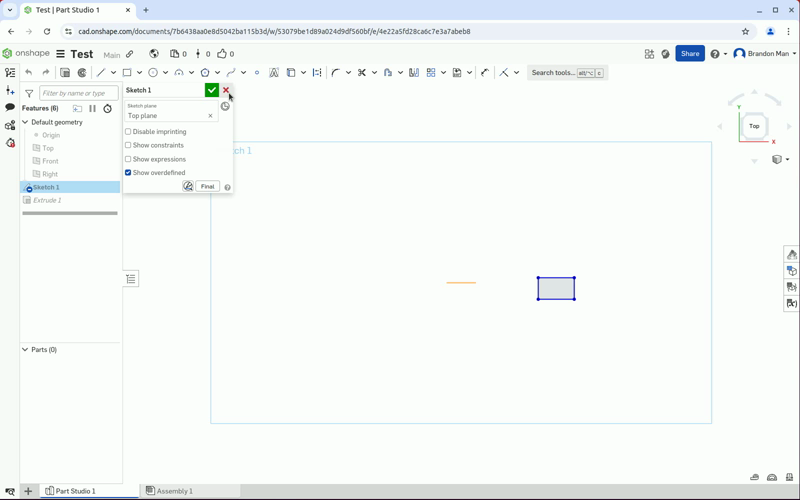
click(229, 92)
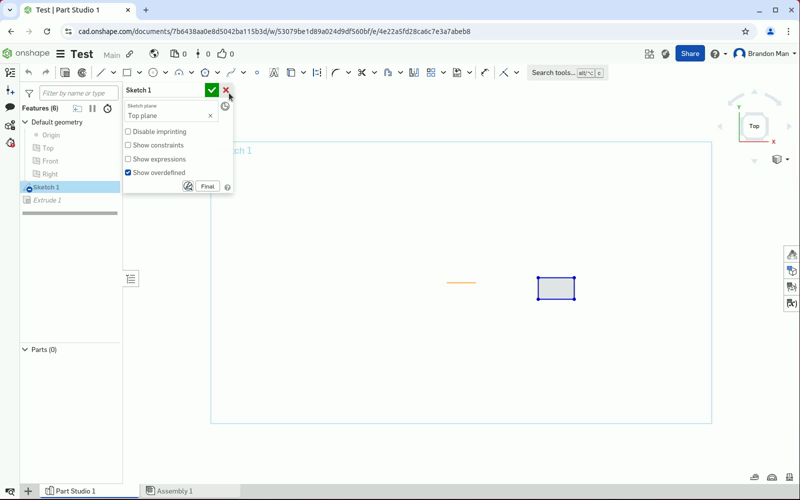
key(shift+s)
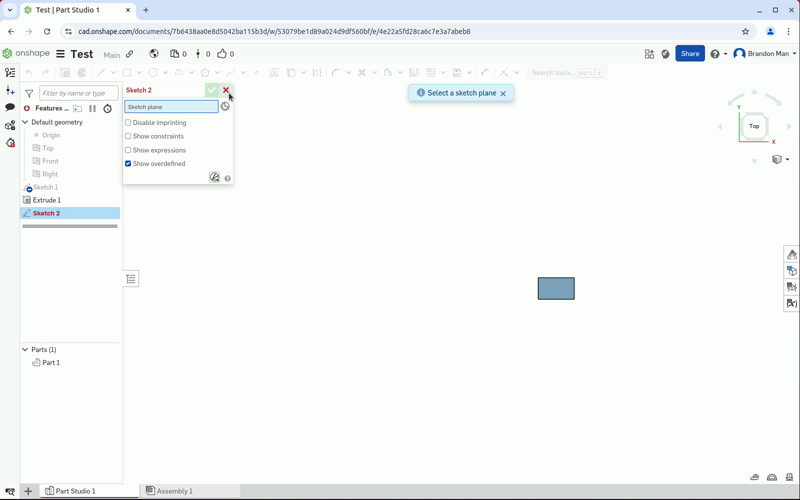
mouse_move(73, 150)
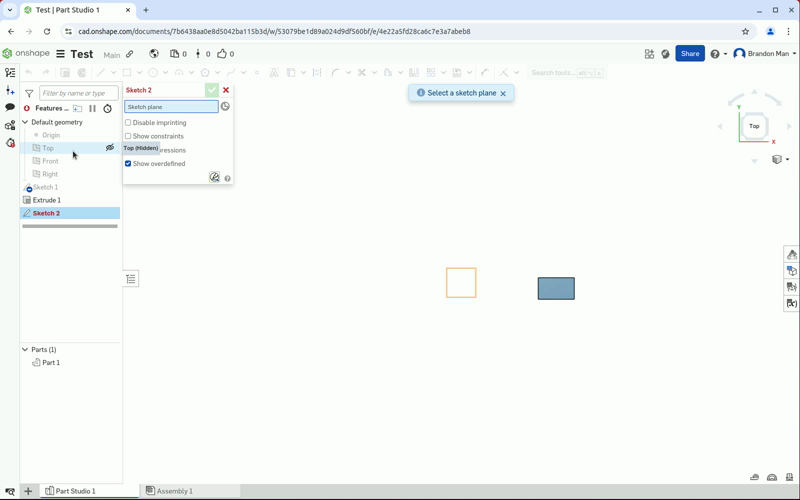
click(73, 150)
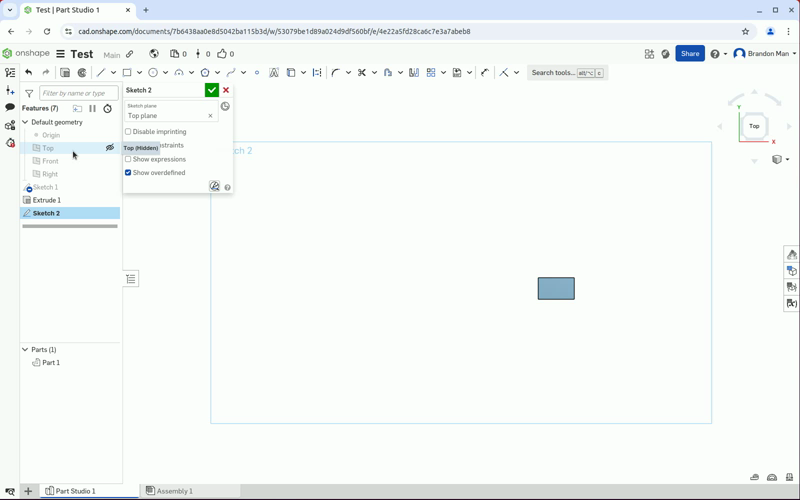
mouse_move(73, 352)
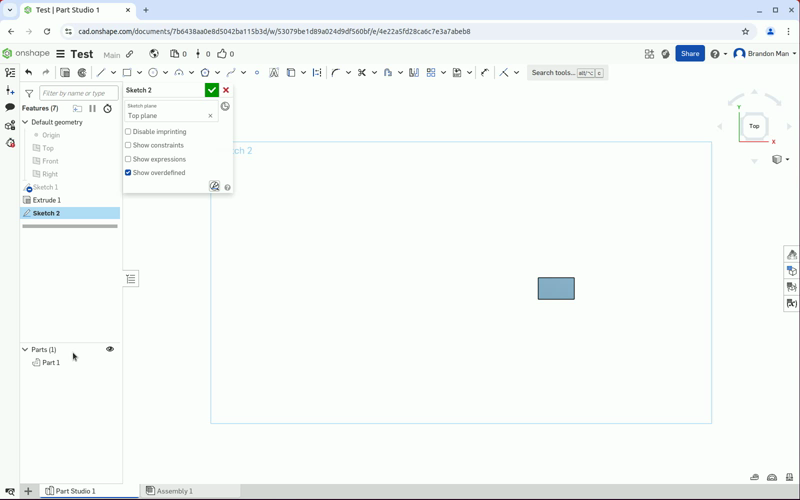
key(y)
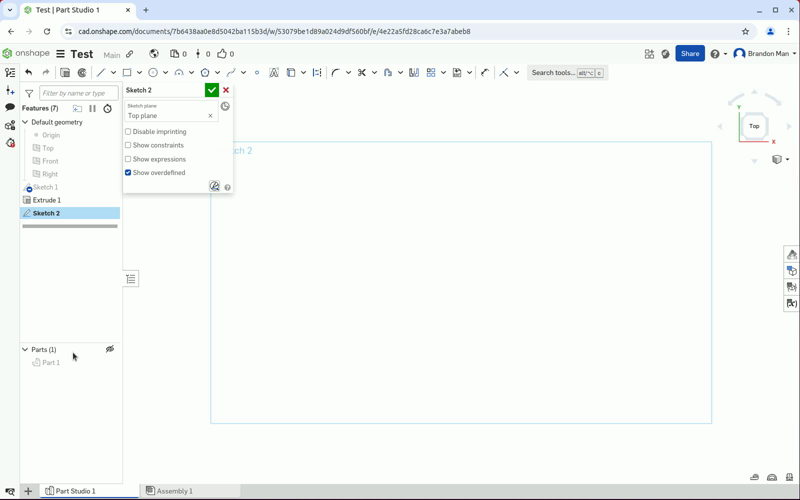
key(c)
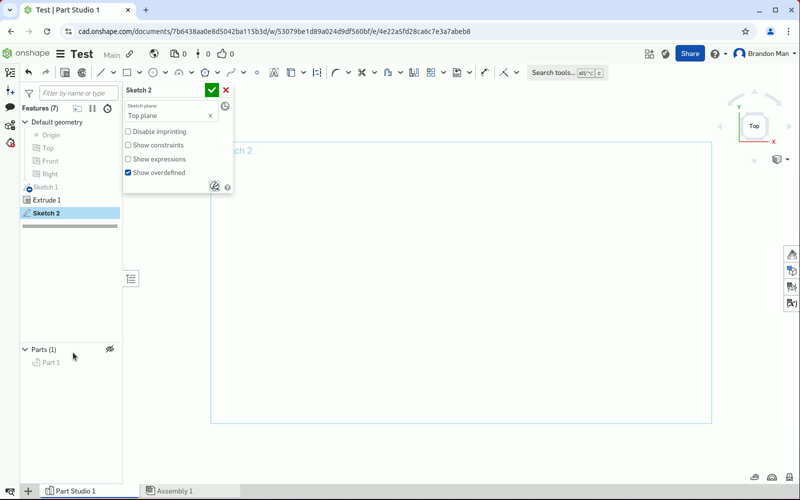
key_down(shift)
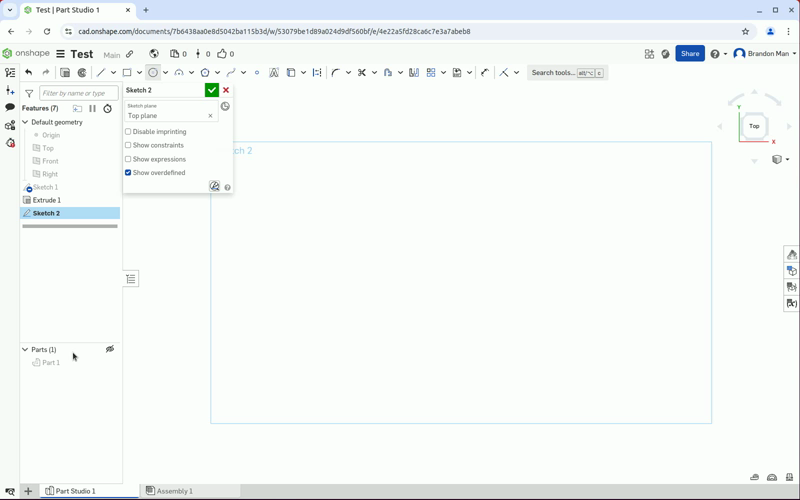
mouse_move(496, 287)
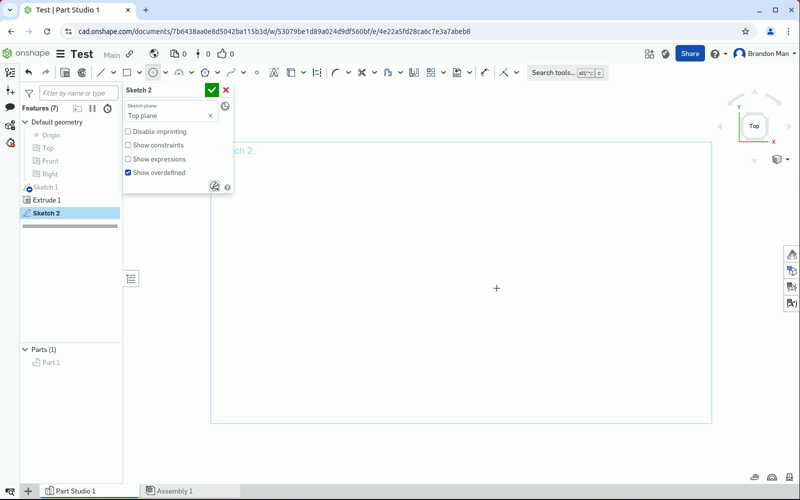
click(496, 287)
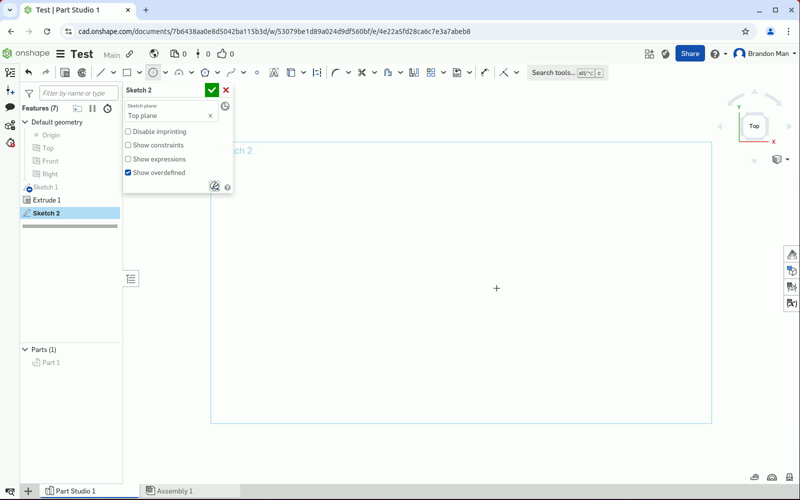
key_up(shift)
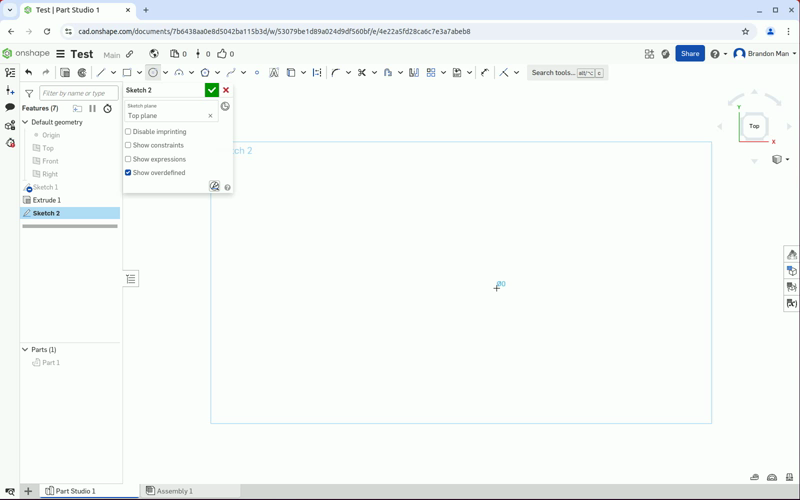
mouse_move(510, 287)
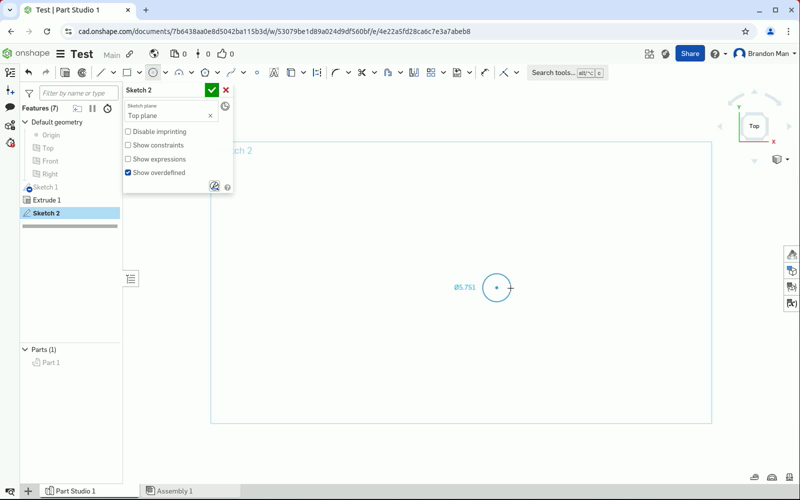
click(510, 287)
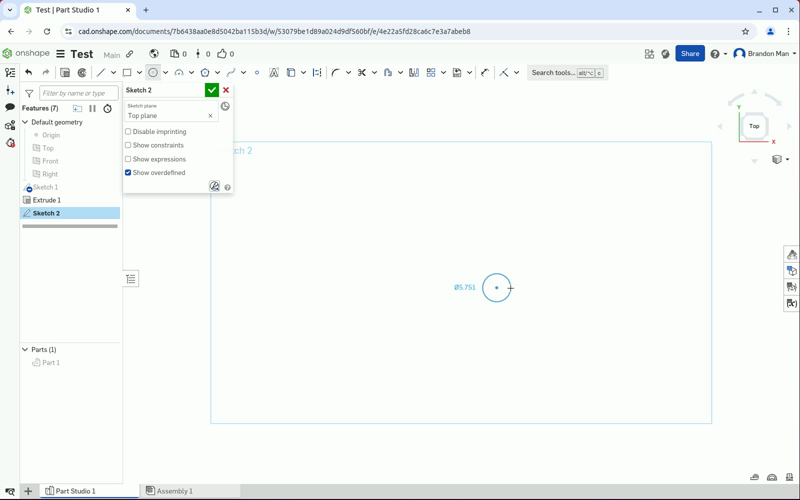
key(esc)
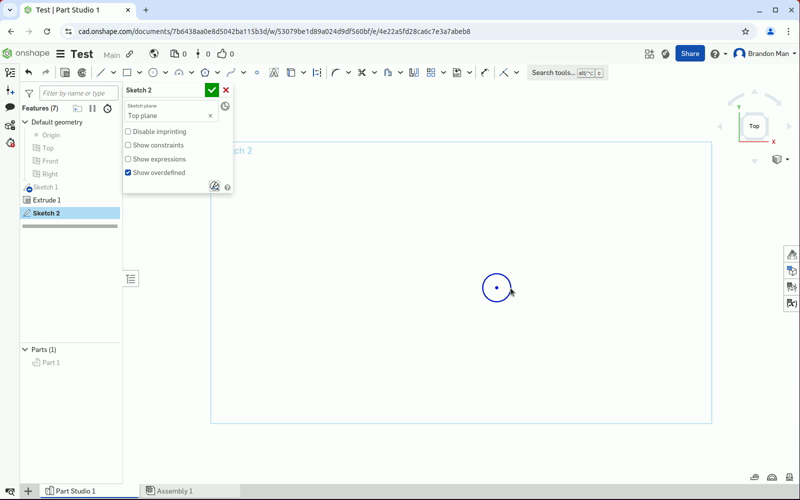
mouse_move(500, 281)
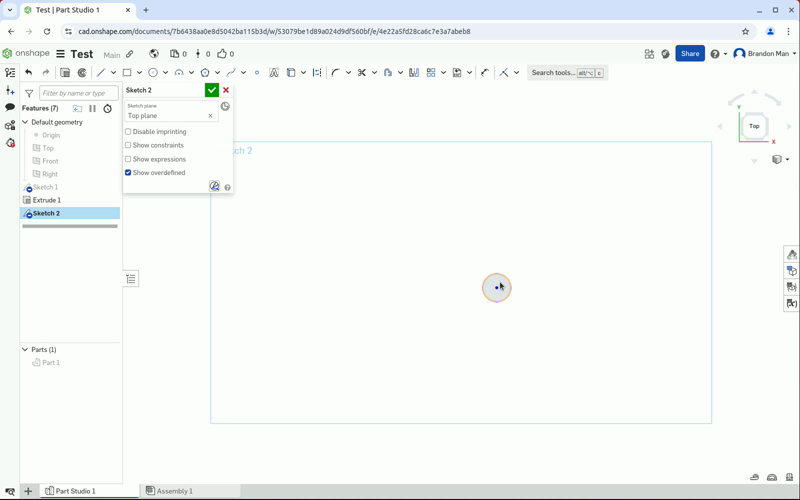
scroll(6)
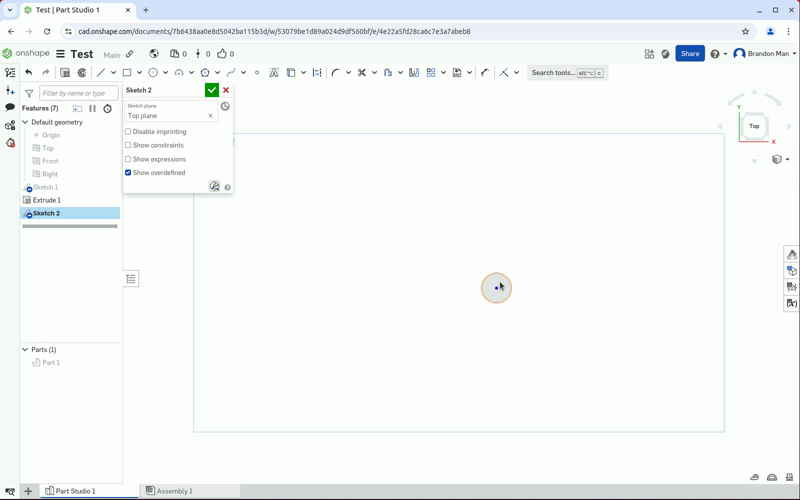
scroll(6)
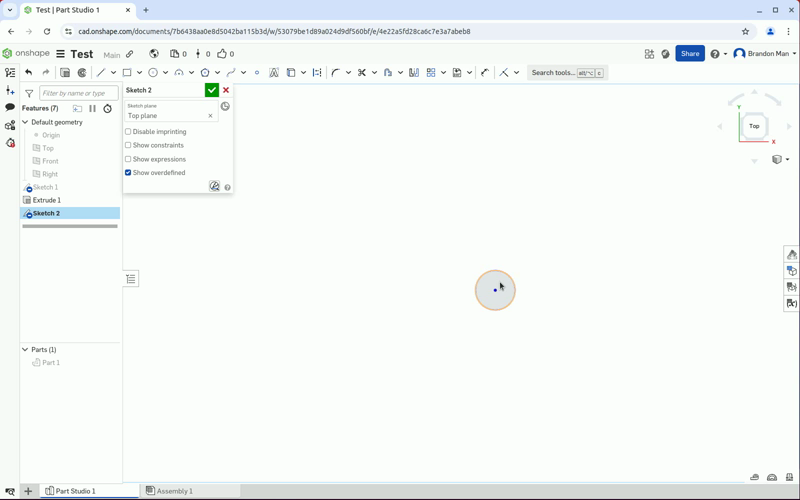
scroll(6)
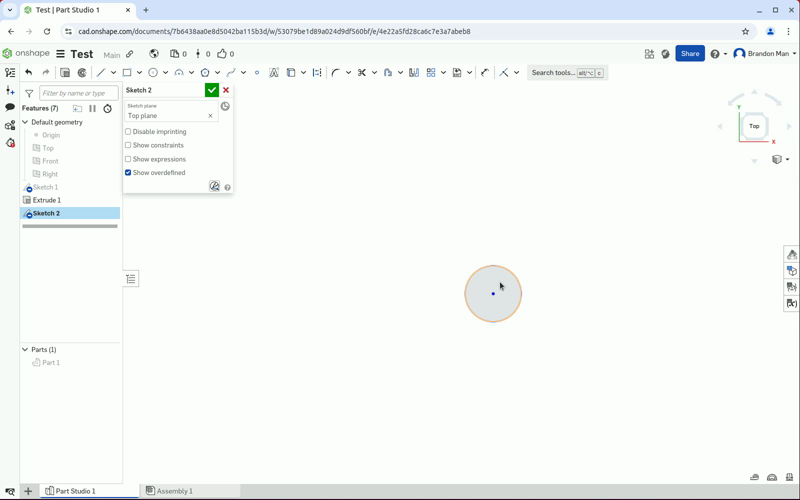
scroll(6)
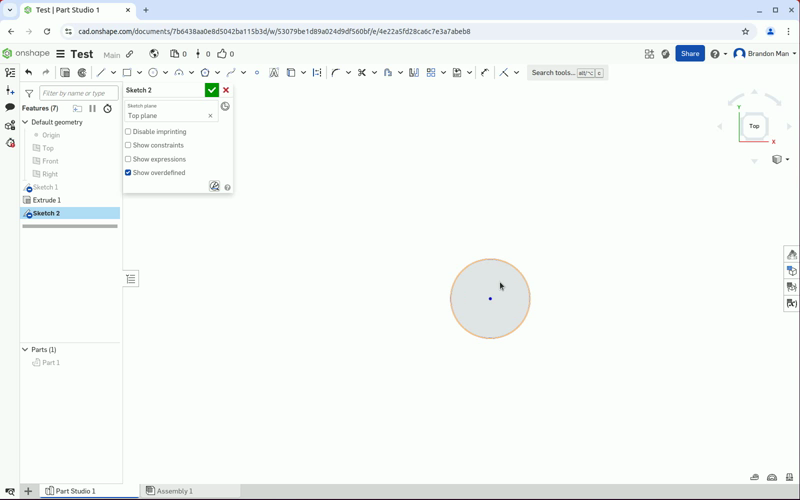
scroll(6)
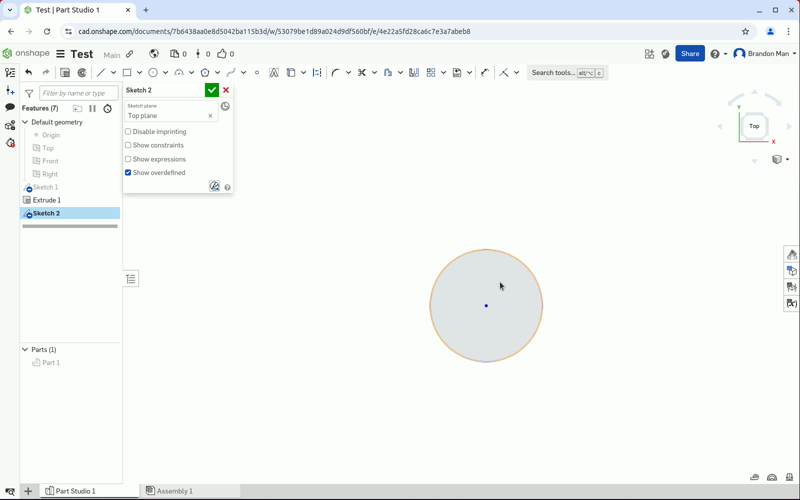
scroll(6)
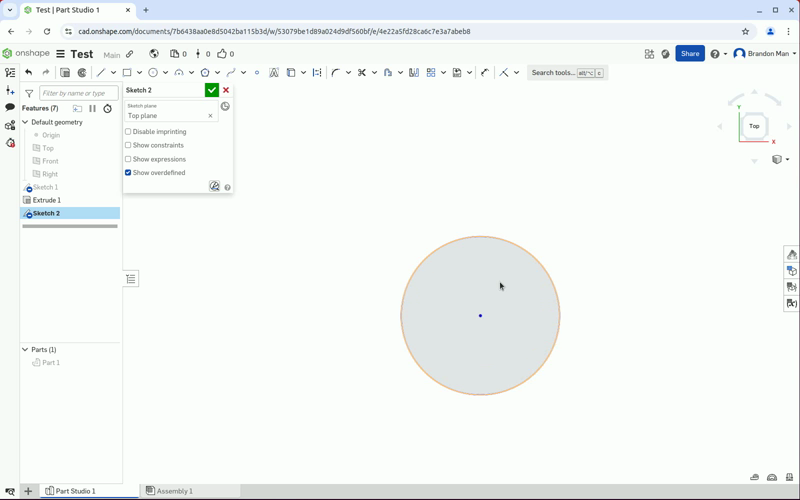
scroll(6)
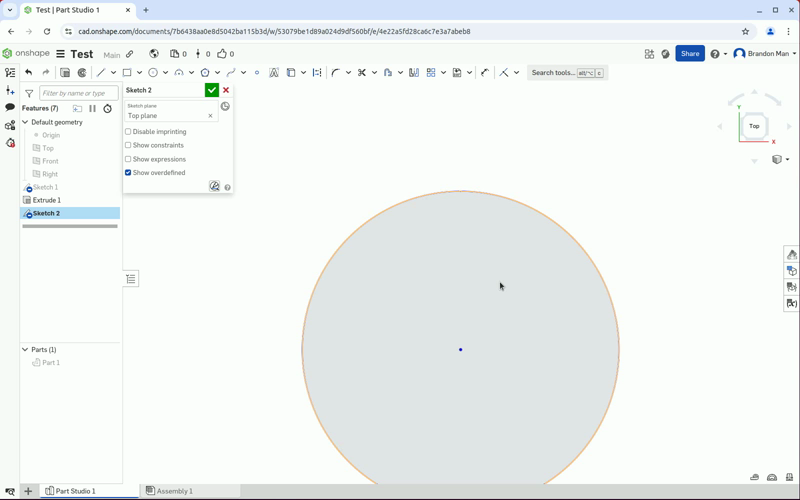
click(500, 281)
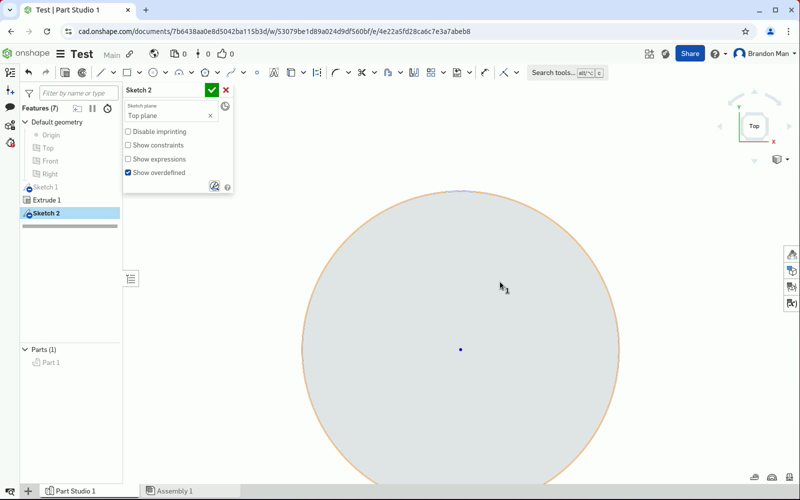
scroll(-6)
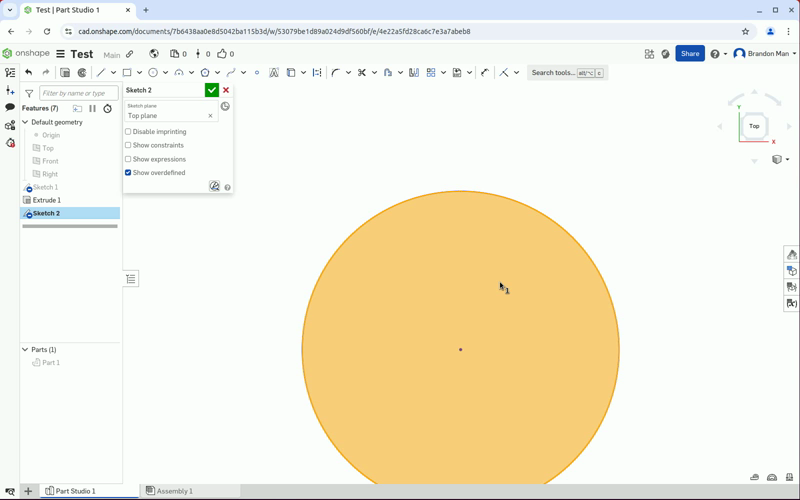
scroll(-6)
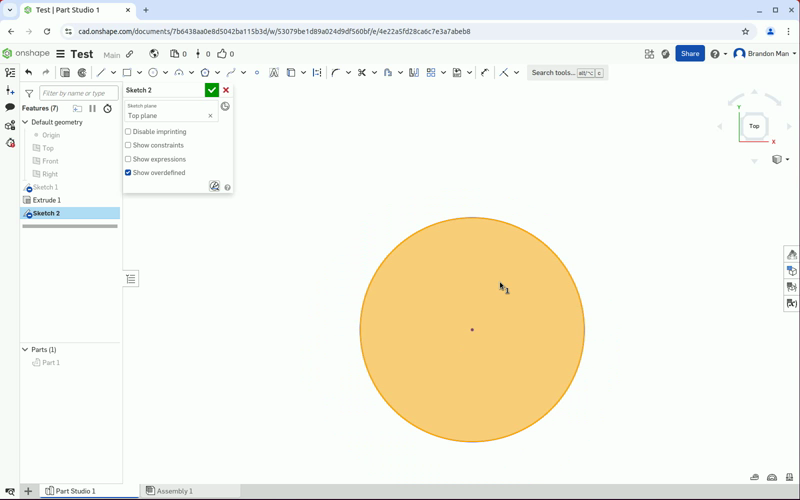
scroll(-6)
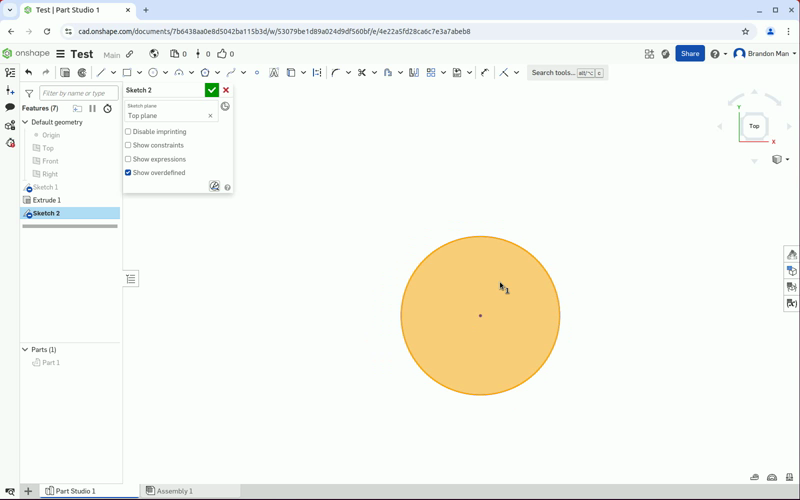
scroll(-6)
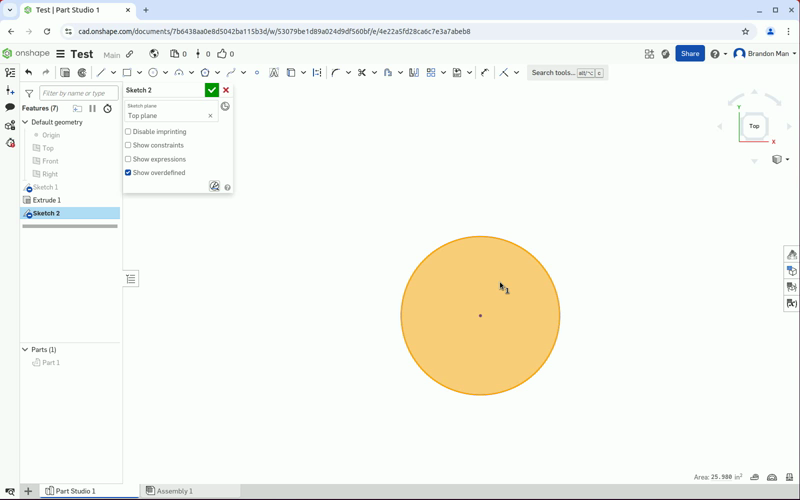
scroll(-6)
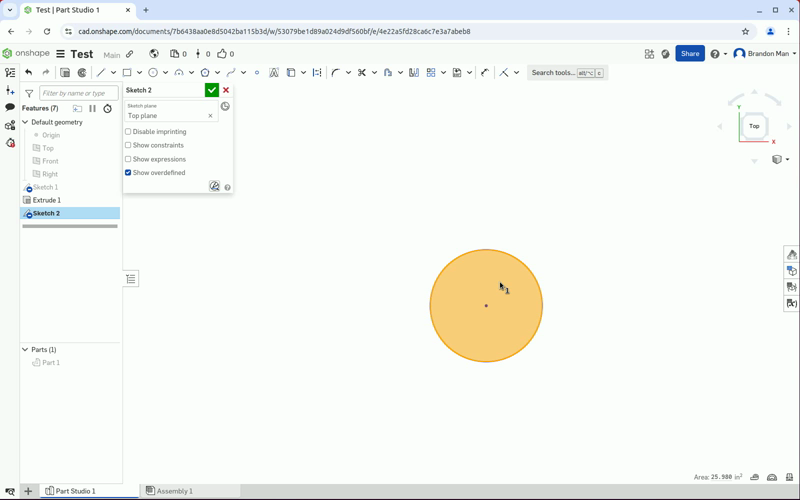
scroll(-6)
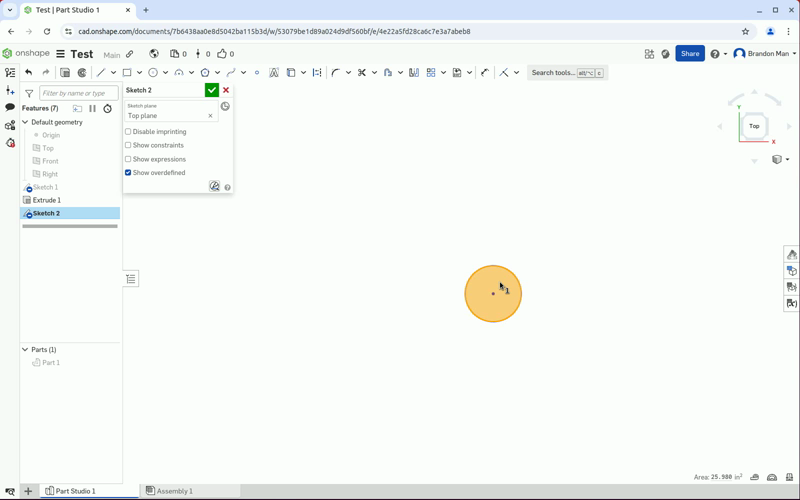
scroll(-6)
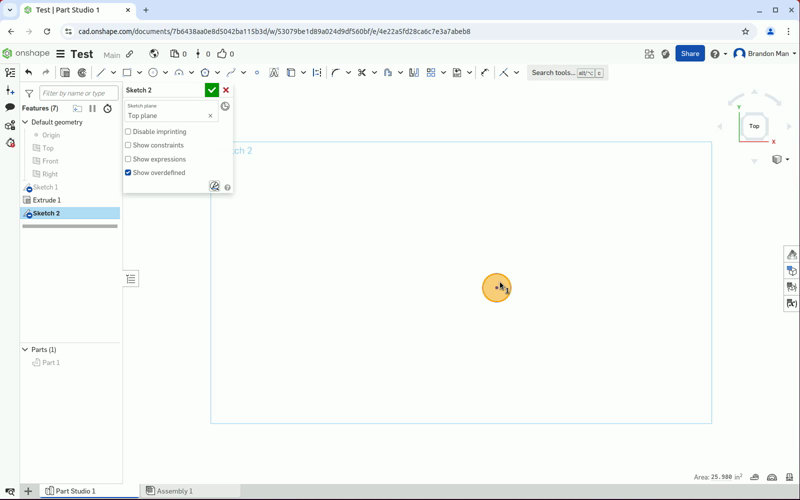
mouse_move(73, 352)
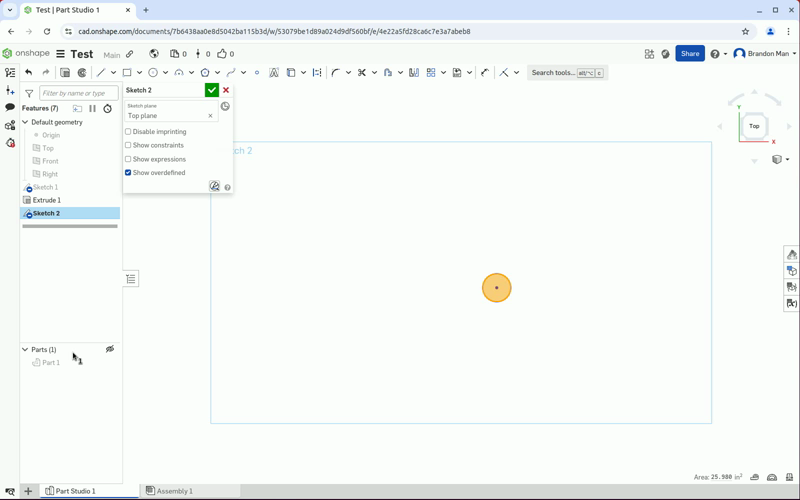
key(shift+y)
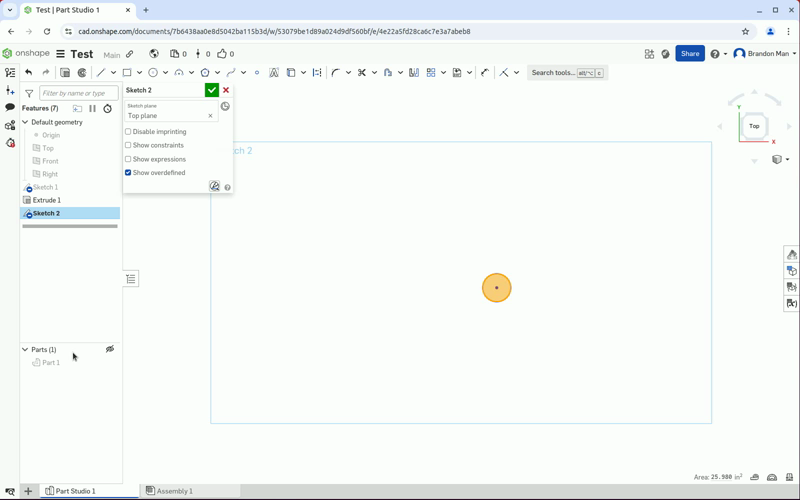
key(shift+e)
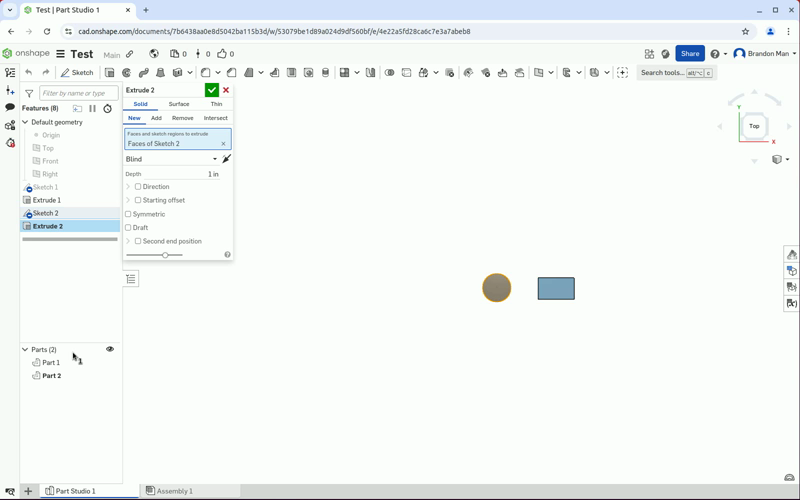
mouse_move(143, 106)
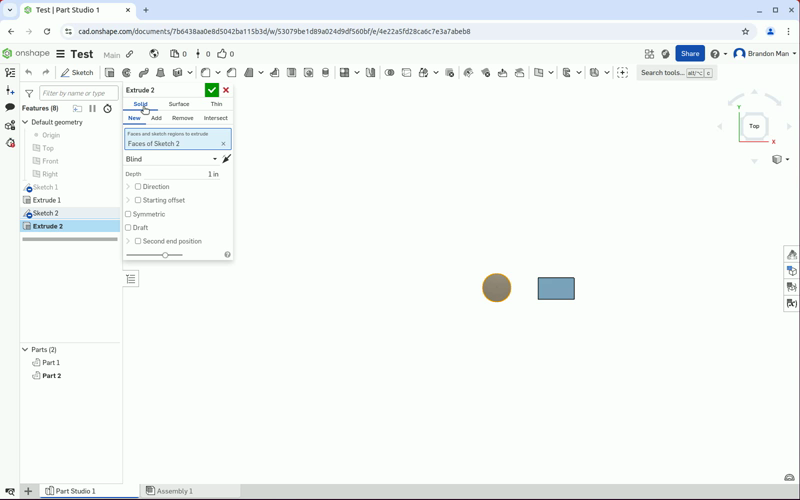
click(143, 106)
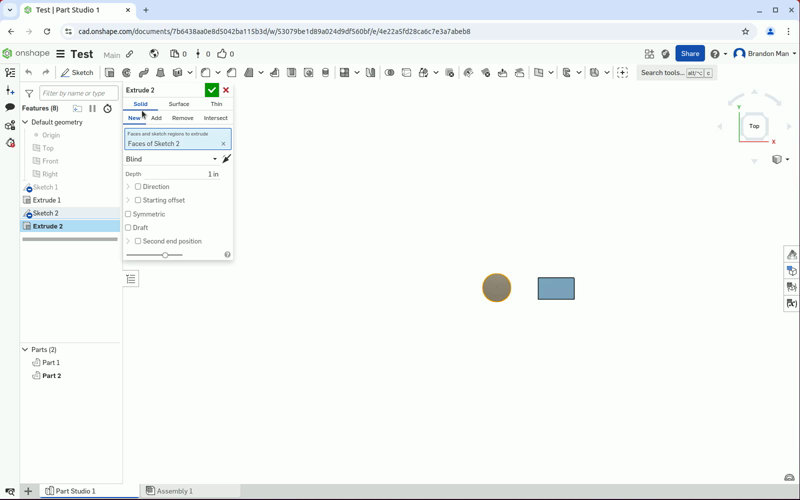
mouse_move(137, 120)
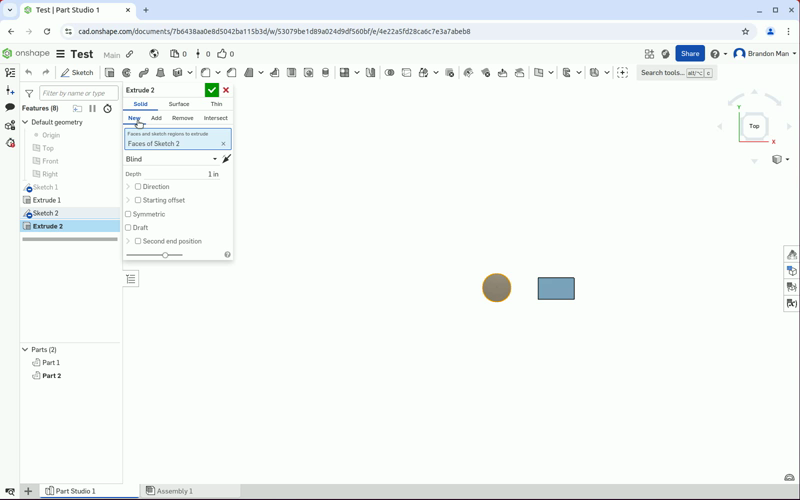
click(137, 120)
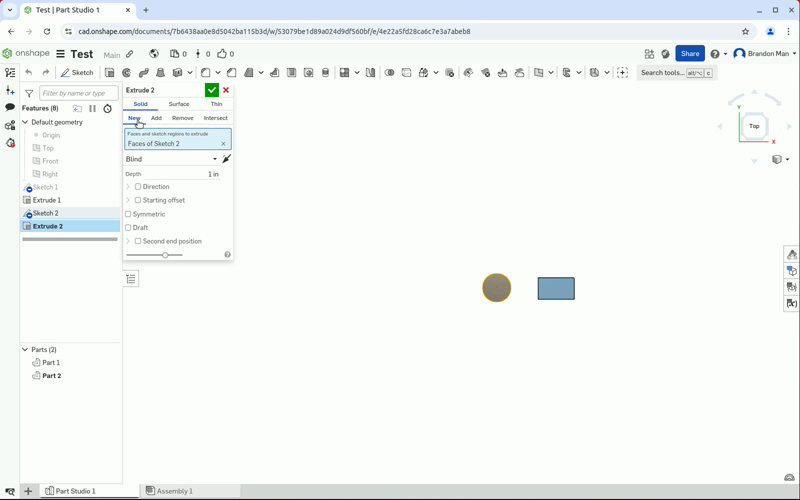
key(tab, 4)
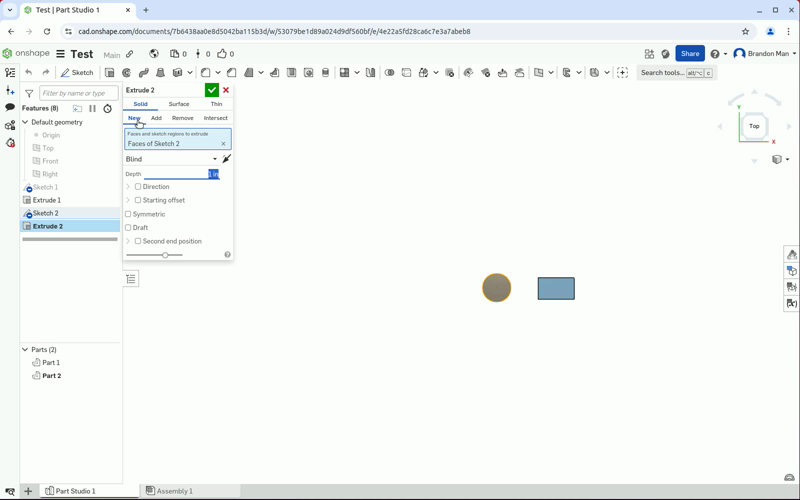
text(8.666)
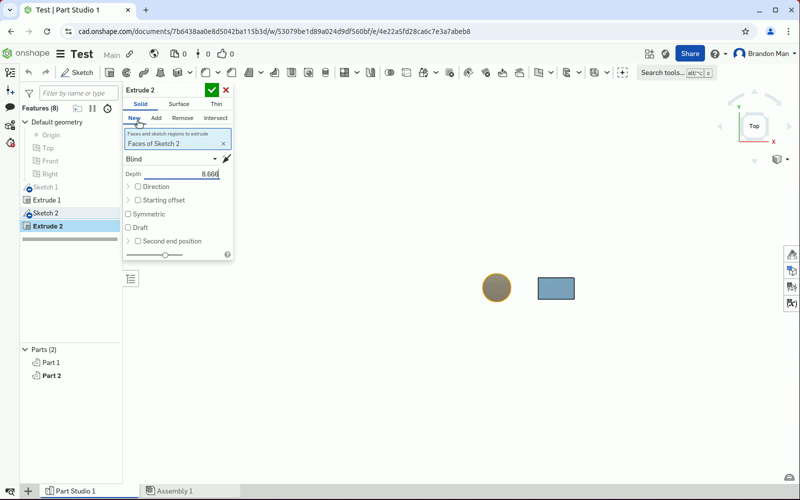
key(enter)
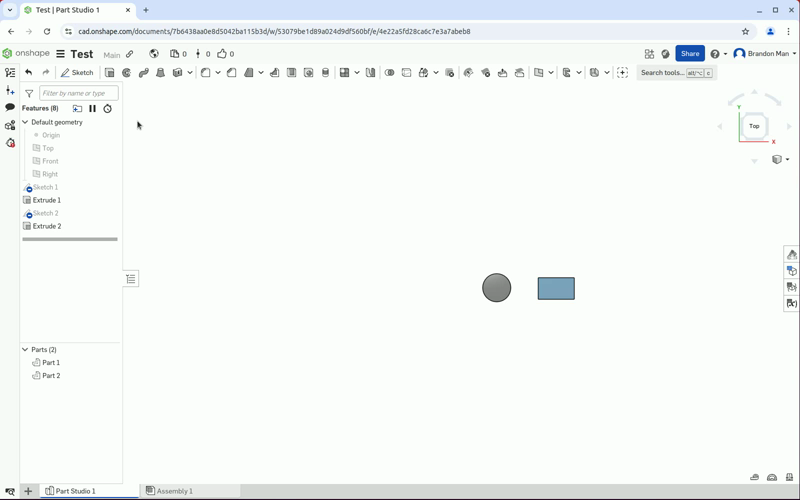
key(shift+h)
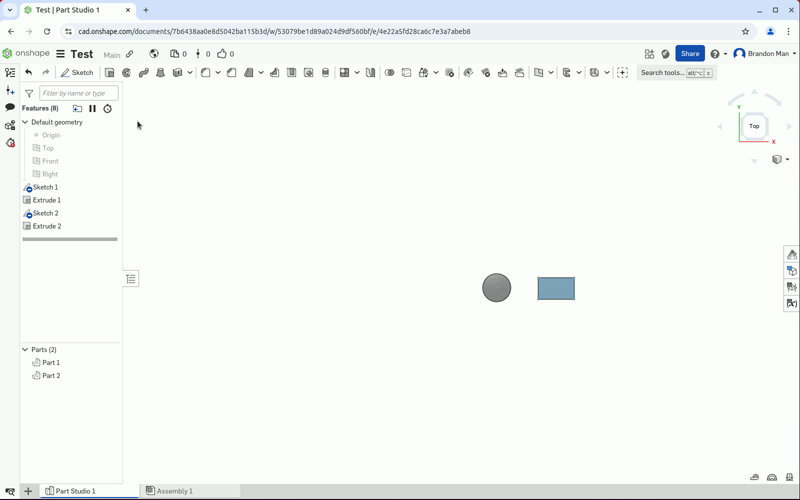
key(shift+h)
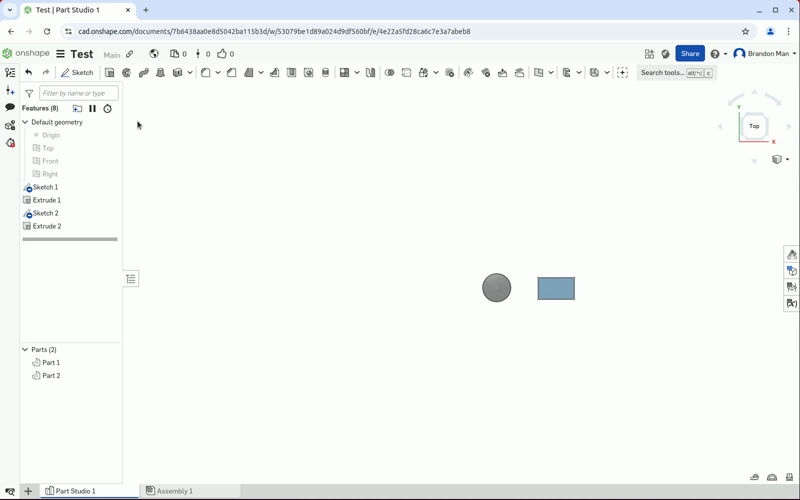
key(shift+7)
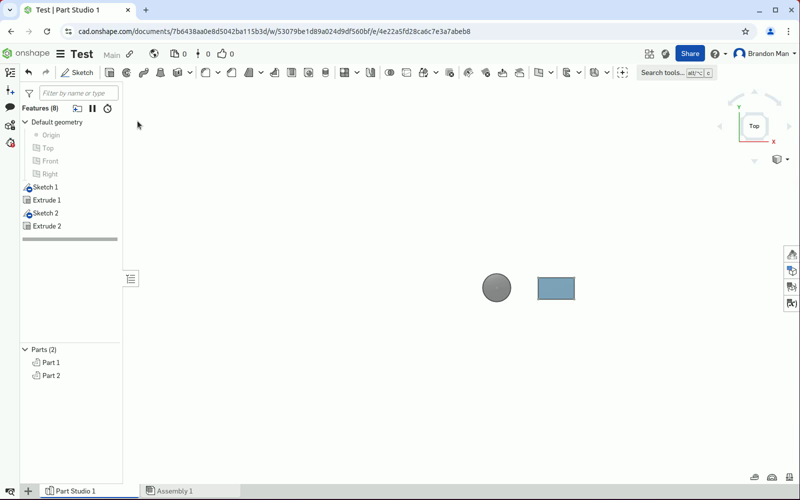
key(up, 3)
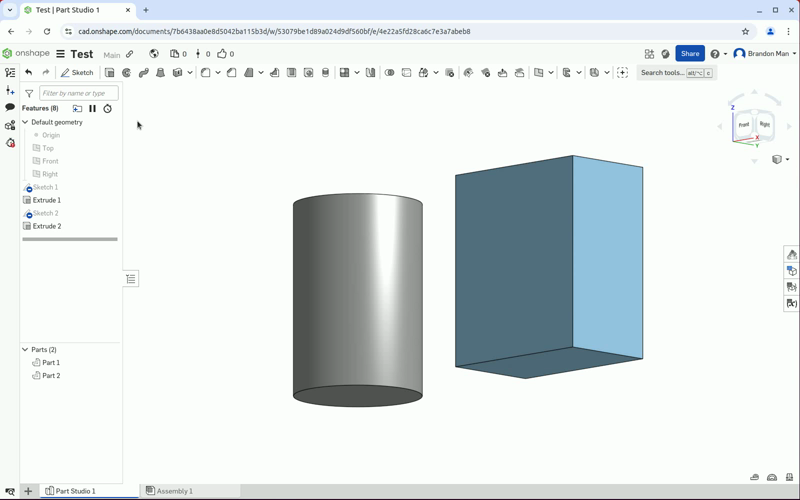
key(left, 3)
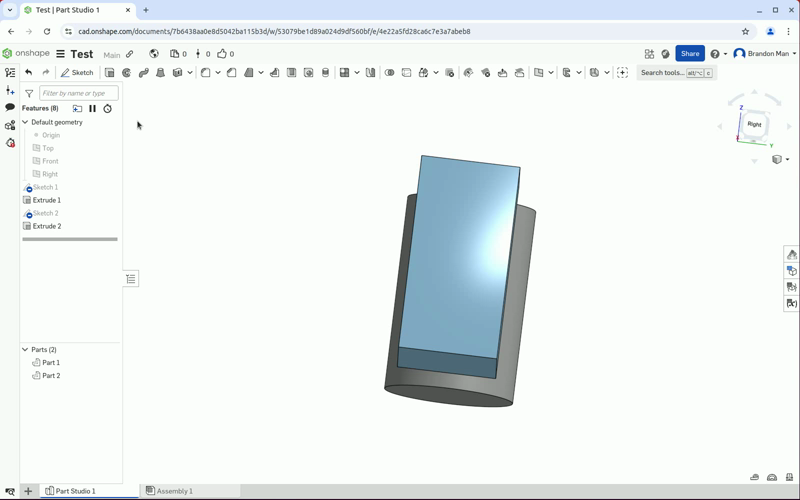
key(right, 3)
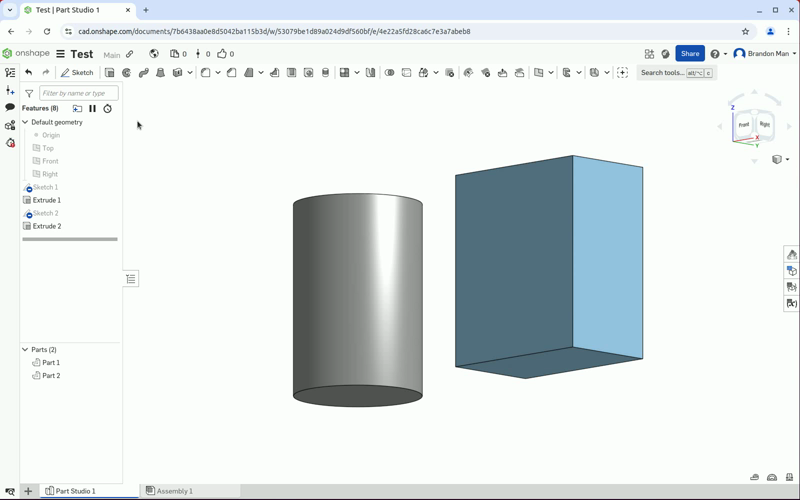
key(down, 3)
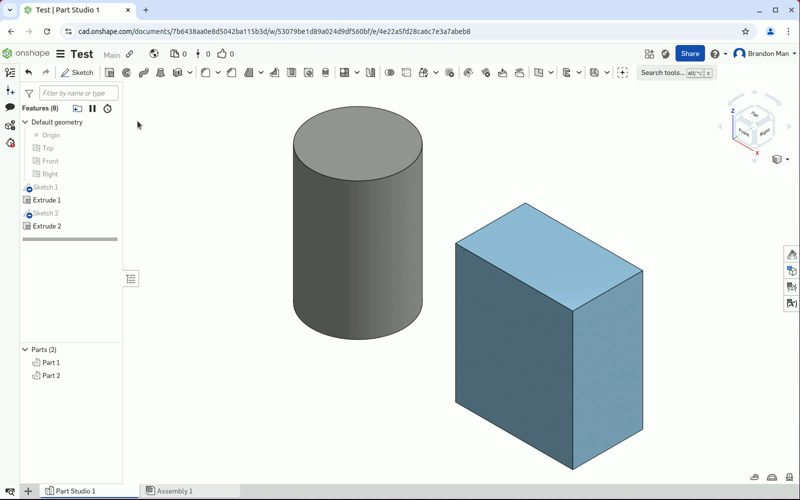
mouse_move(73, 189)
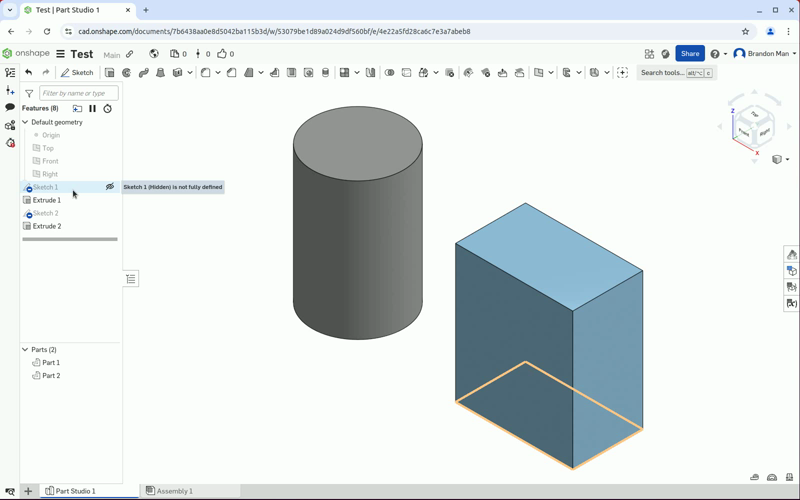
click(73, 189)